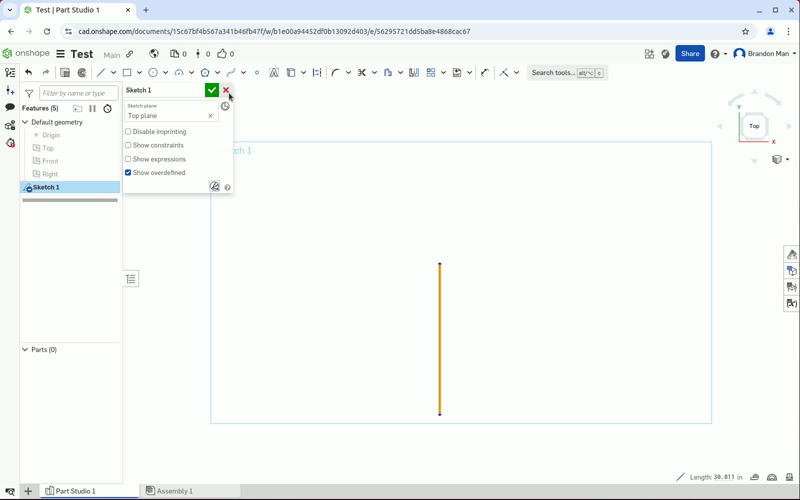
key(shift+h)
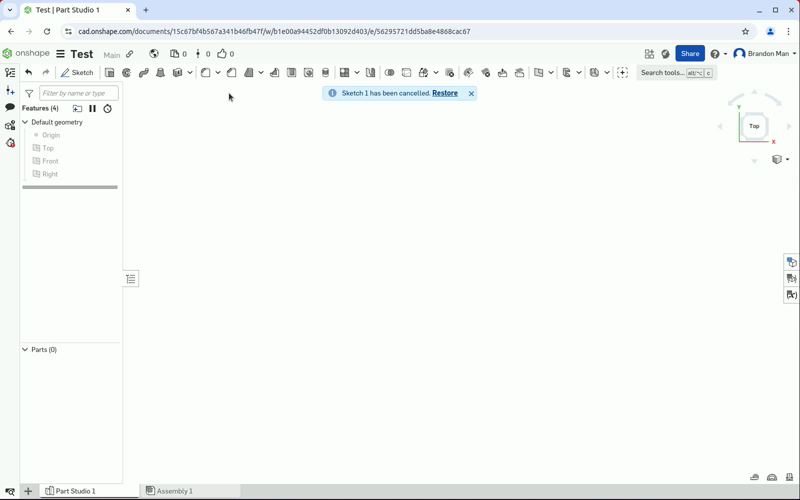
mouse_move(73, 352)
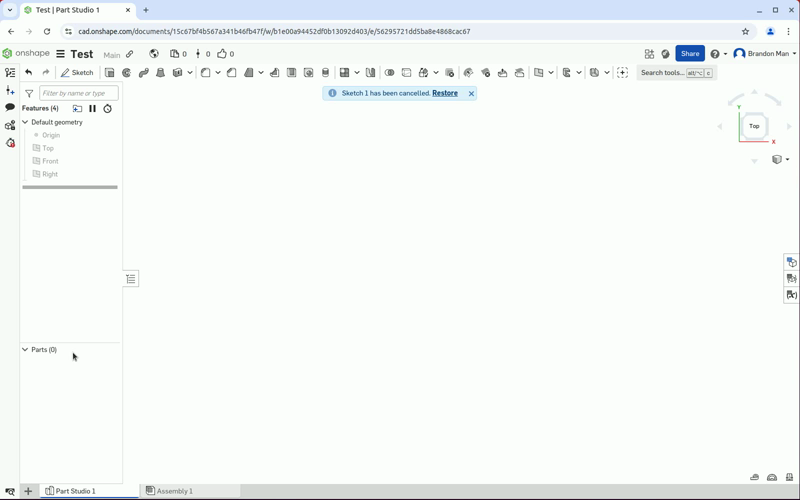
key(y)
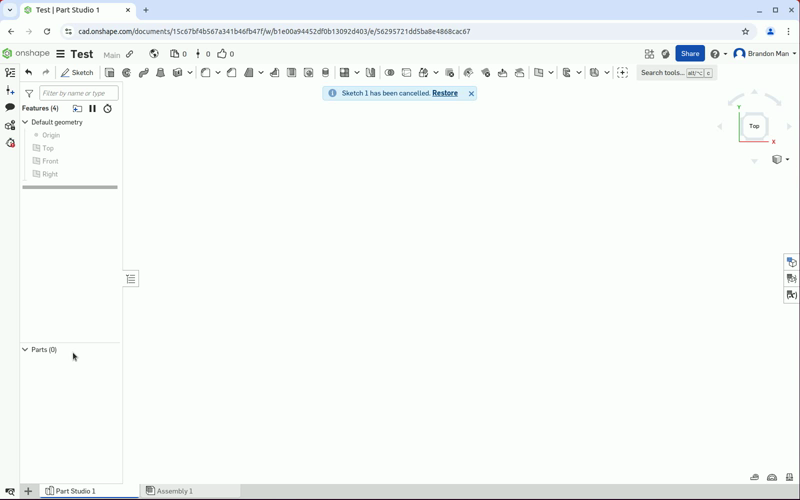
key(shift+p)
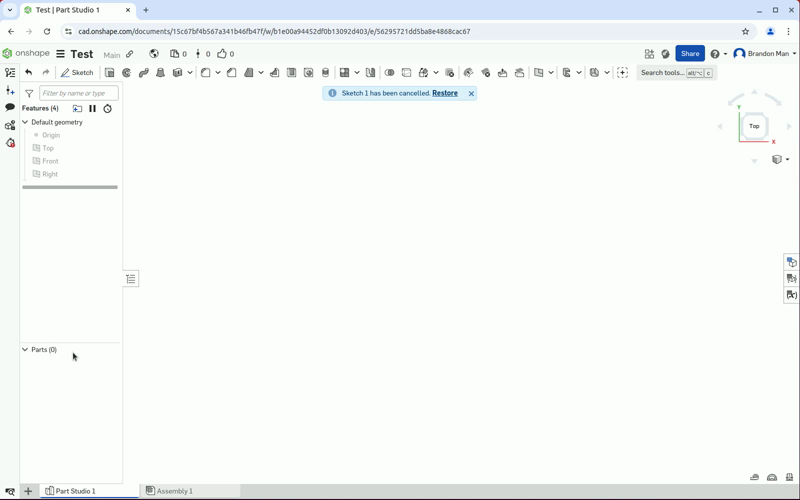
key(space)
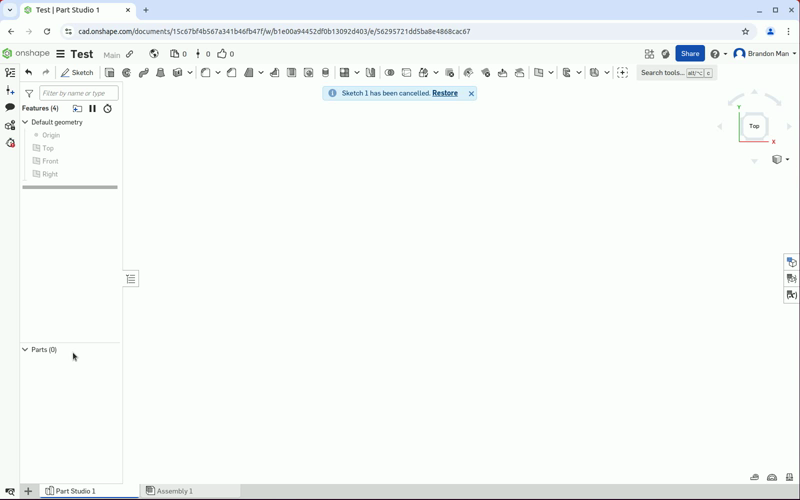
key_down(shift)
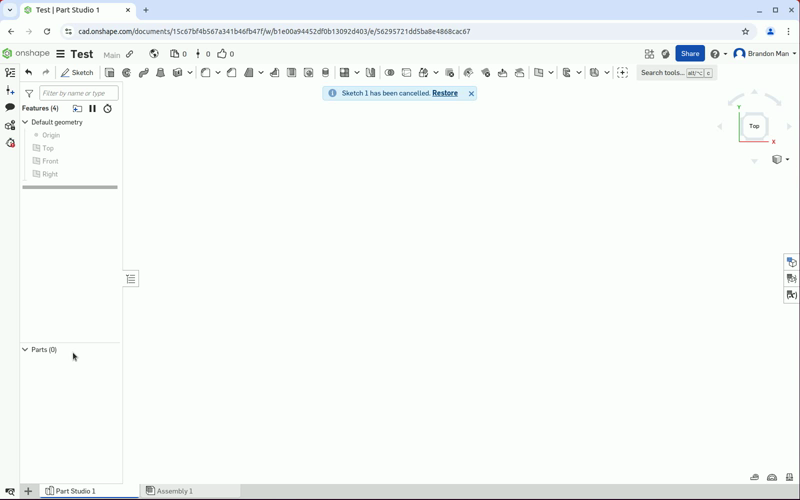
key(up)
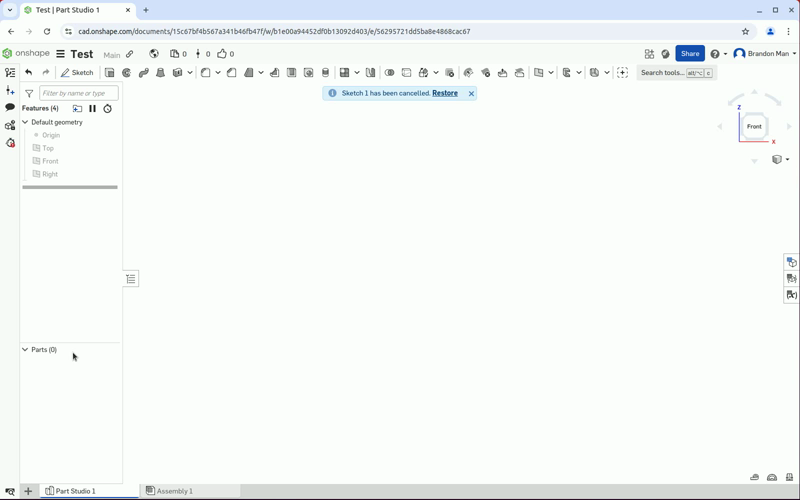
key_up(shift)
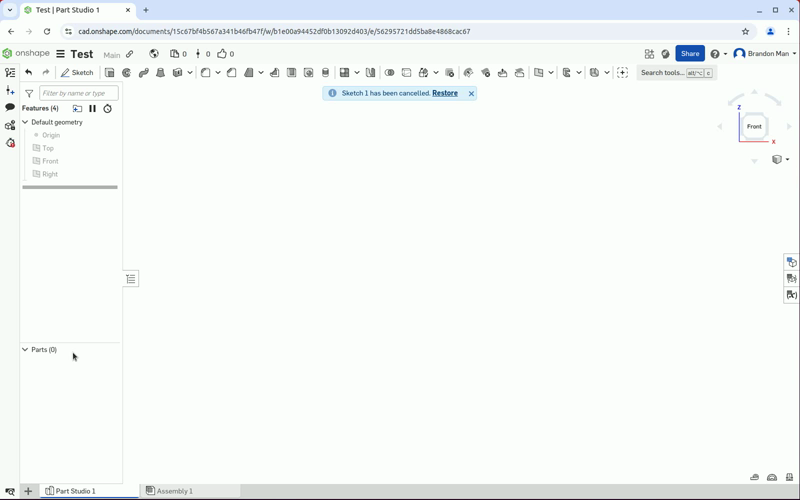
mouse_move(73, 352)
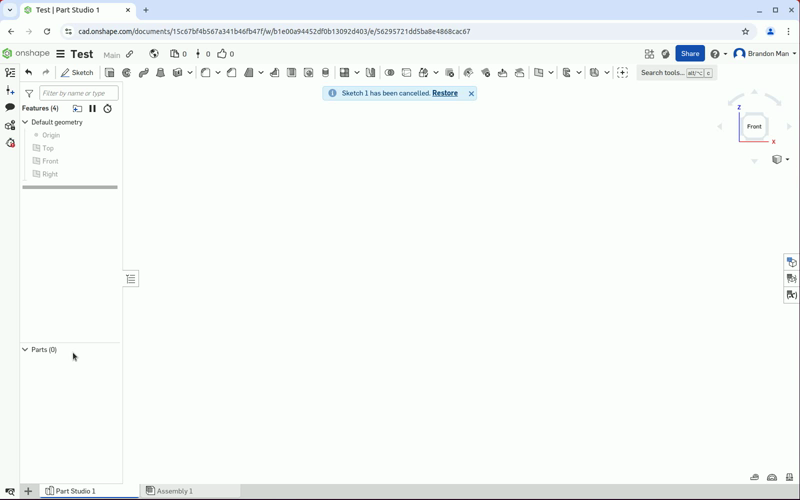
key(shift+y)
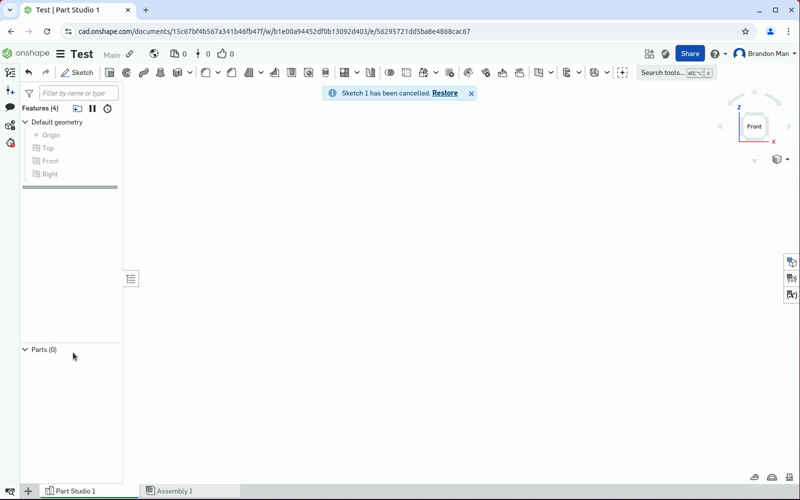
key(shift+s)
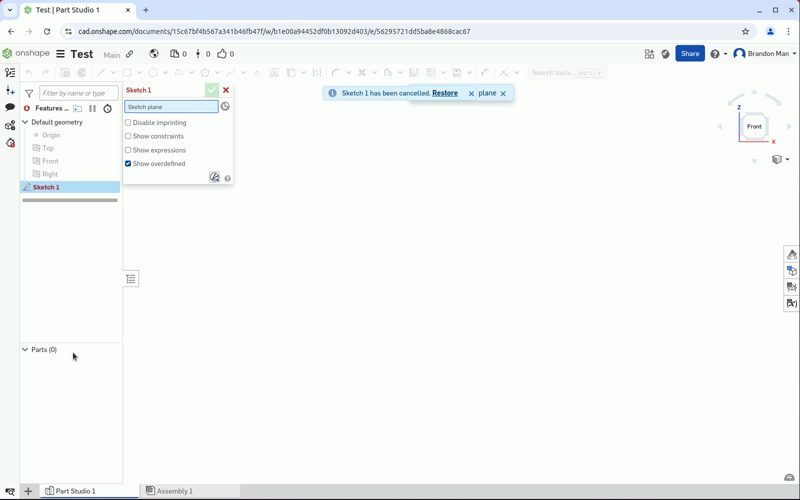
mouse_move(73, 163)
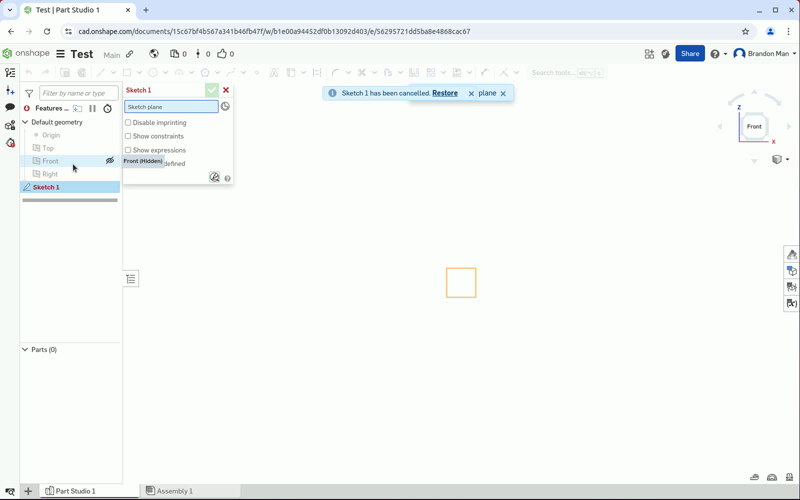
click(73, 163)
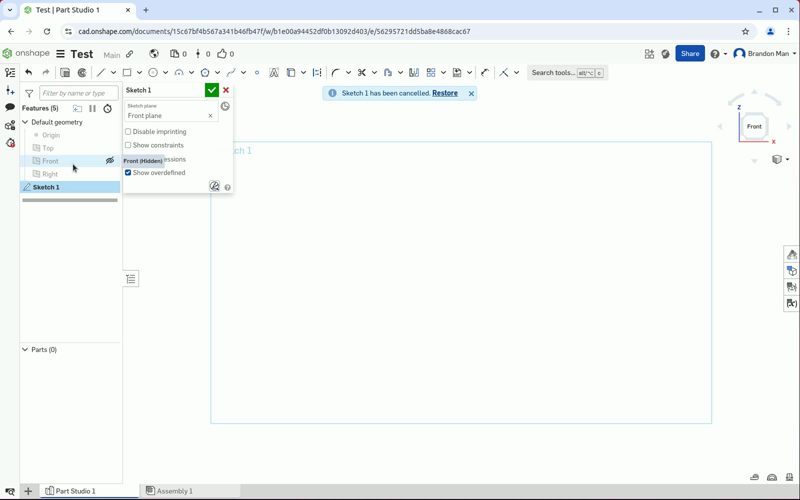
mouse_move(73, 352)
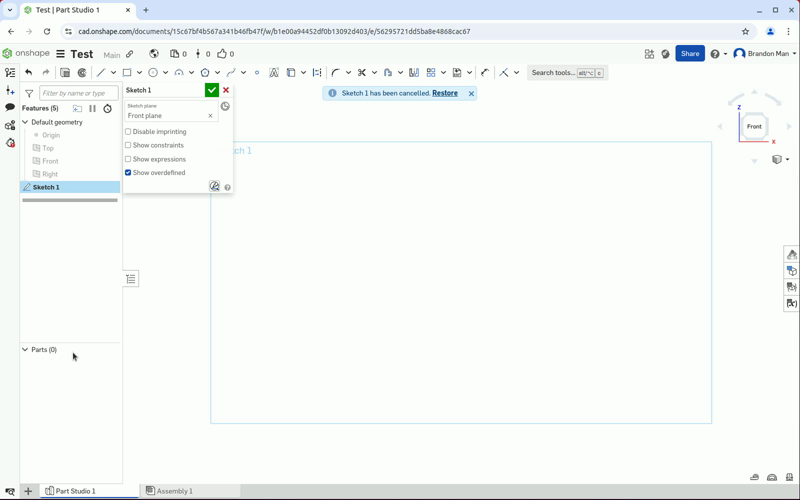
key(y)
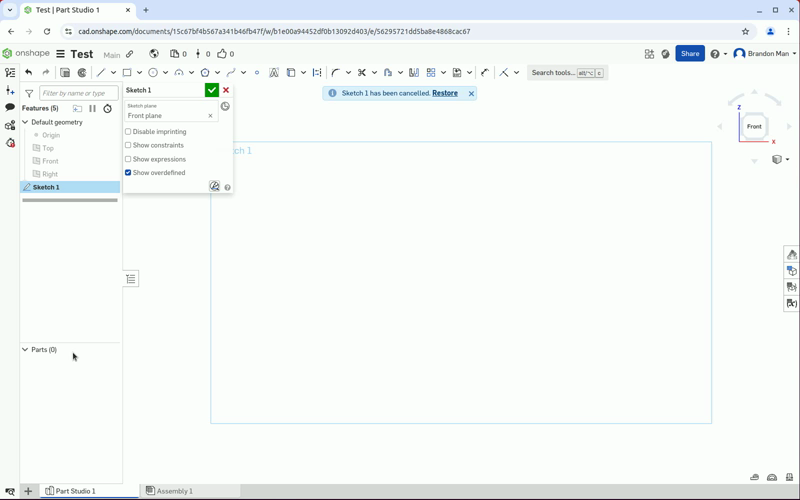
key(l)
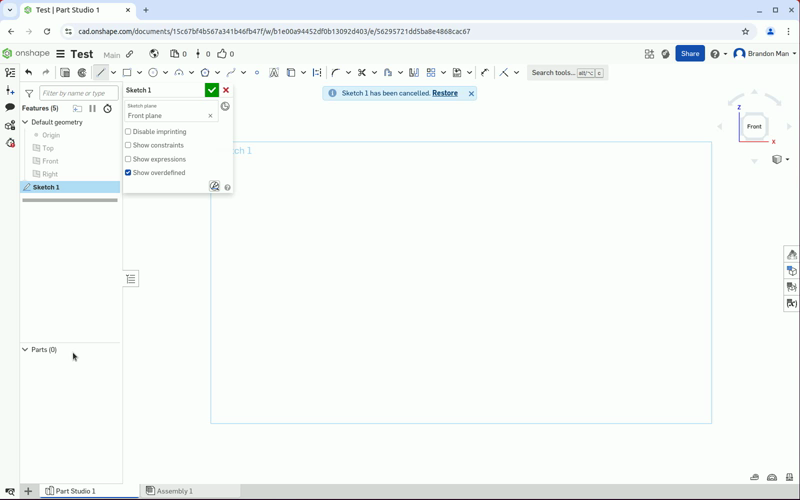
key_down(shift)
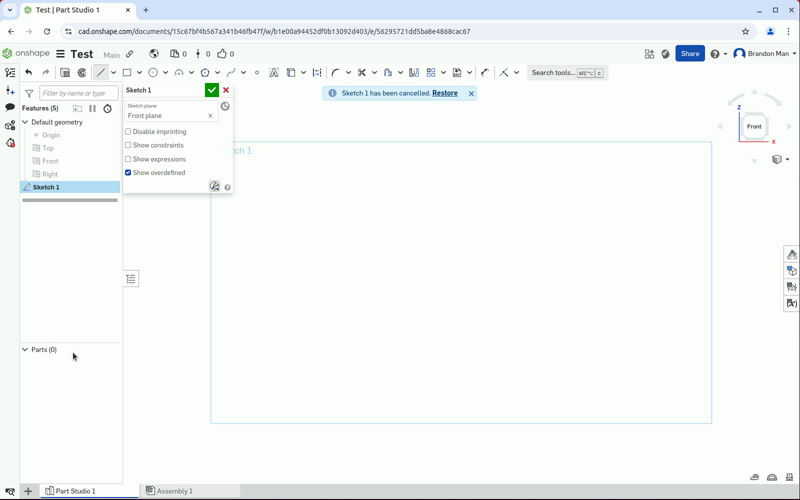
mouse_move(348, 395)
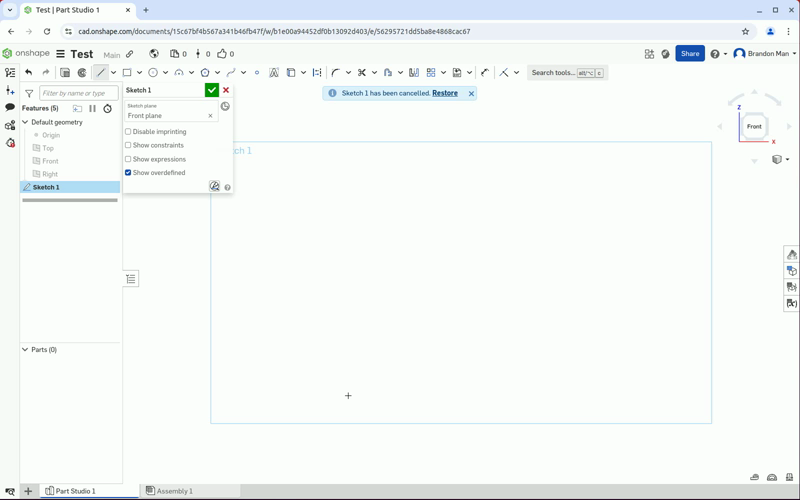
click(348, 395)
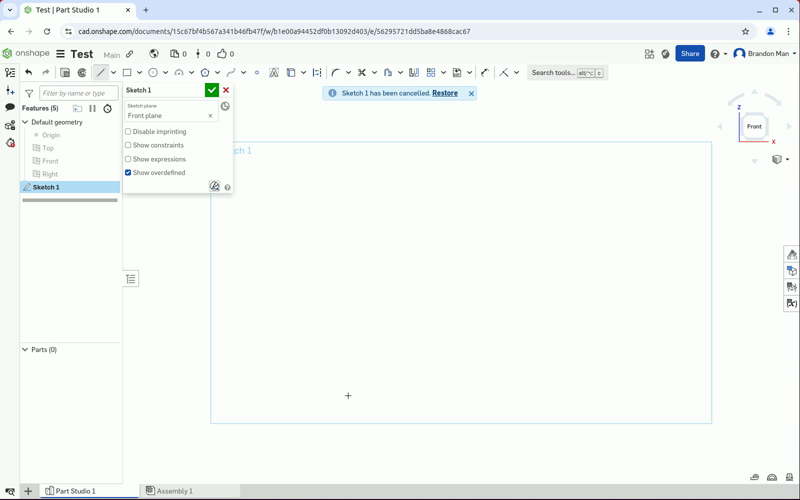
key_up(shift)
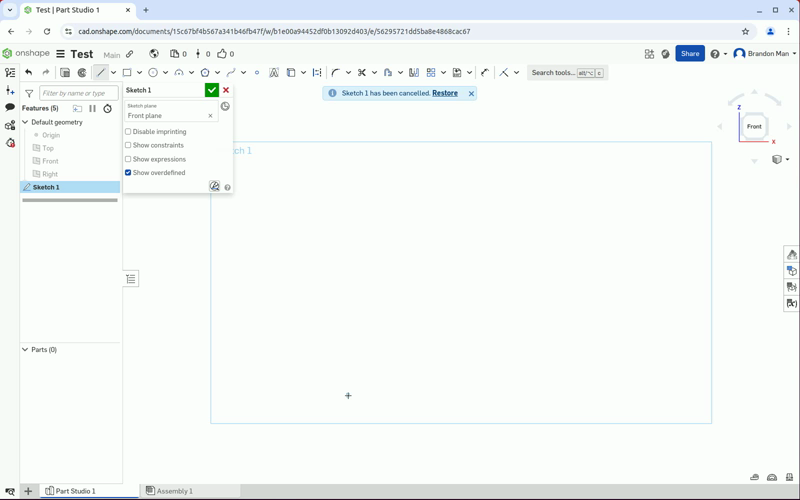
key_down(shift)
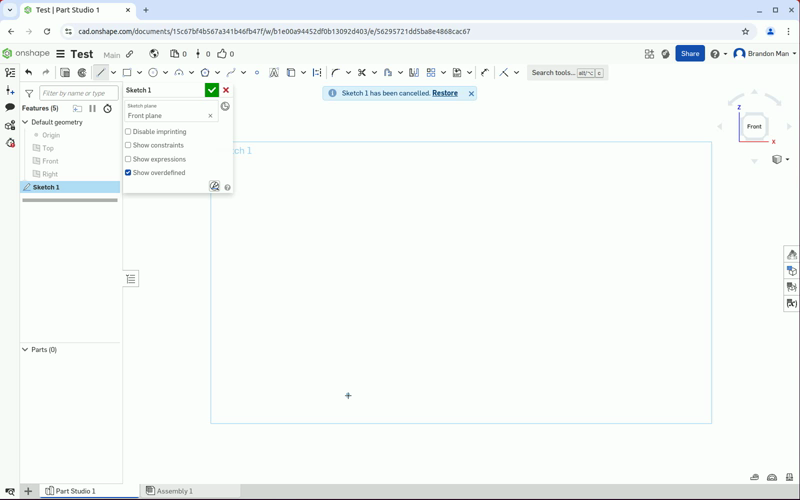
mouse_move(572, 395)
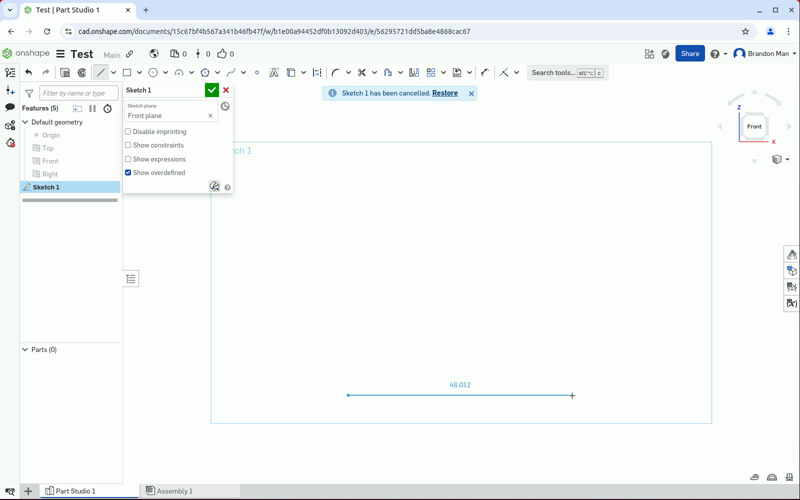
click(572, 395)
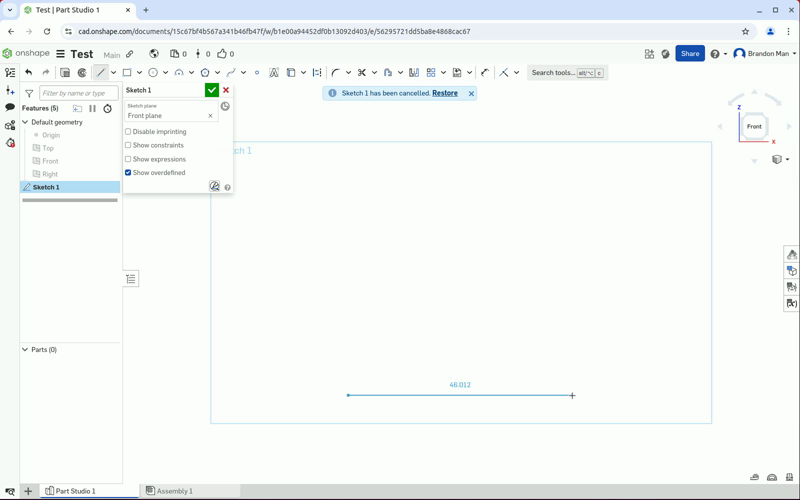
key_up(shift)
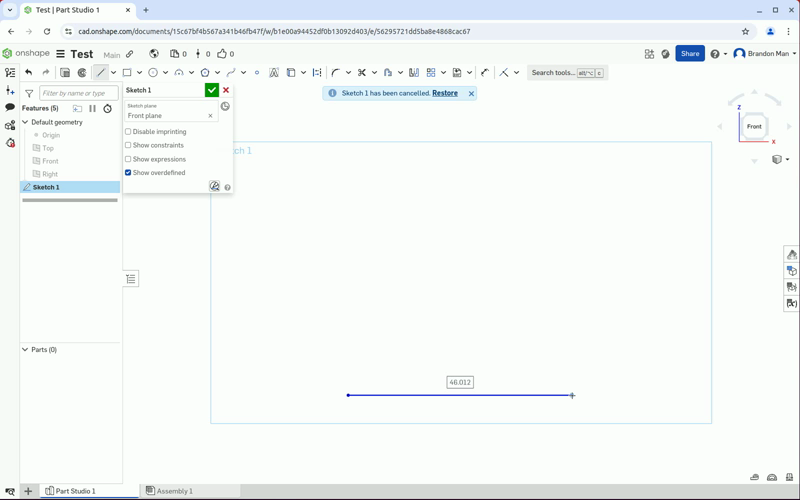
key_down(shift)
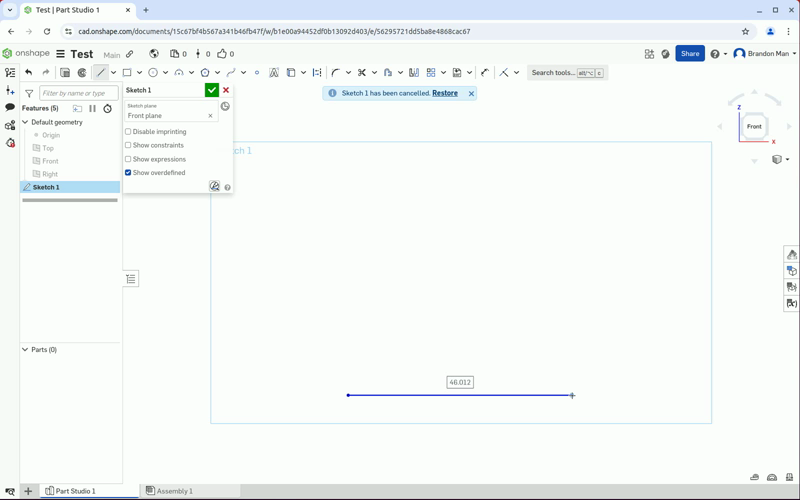
mouse_move(572, 171)
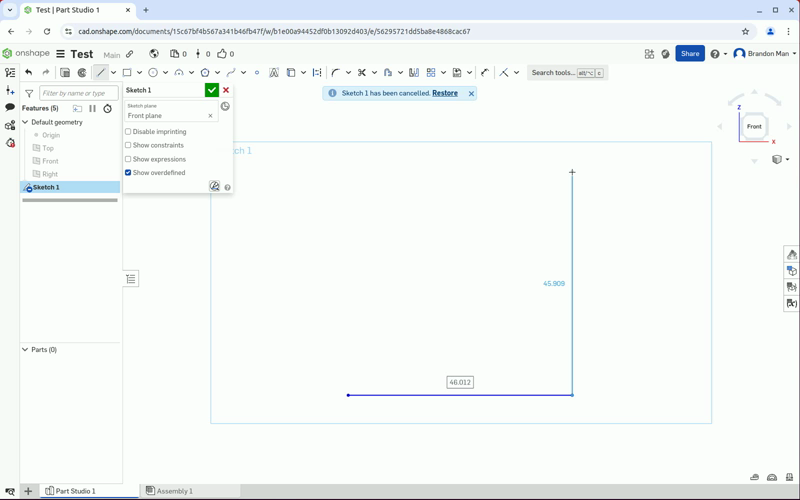
click(572, 171)
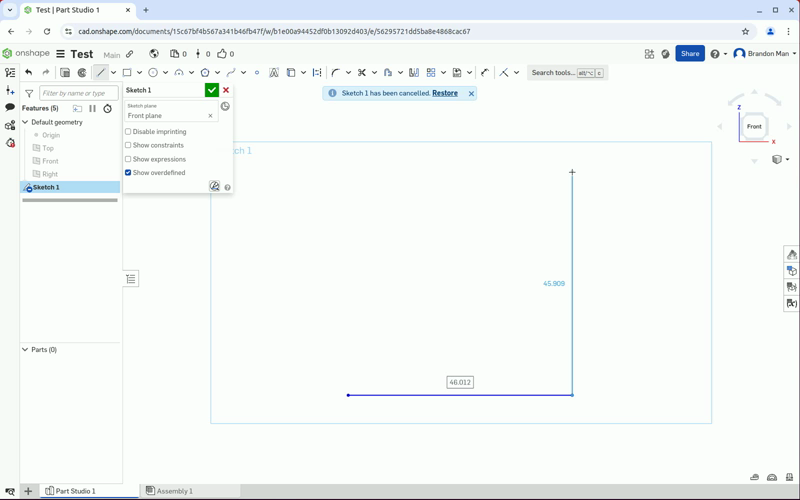
key_up(shift)
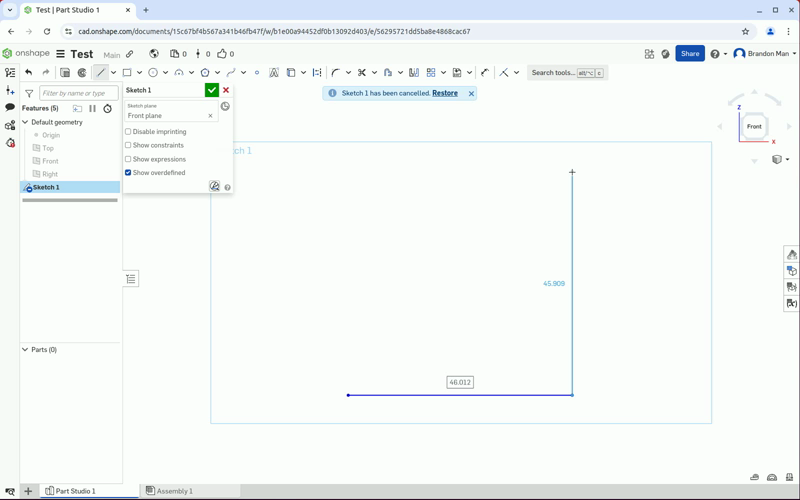
key_down(shift)
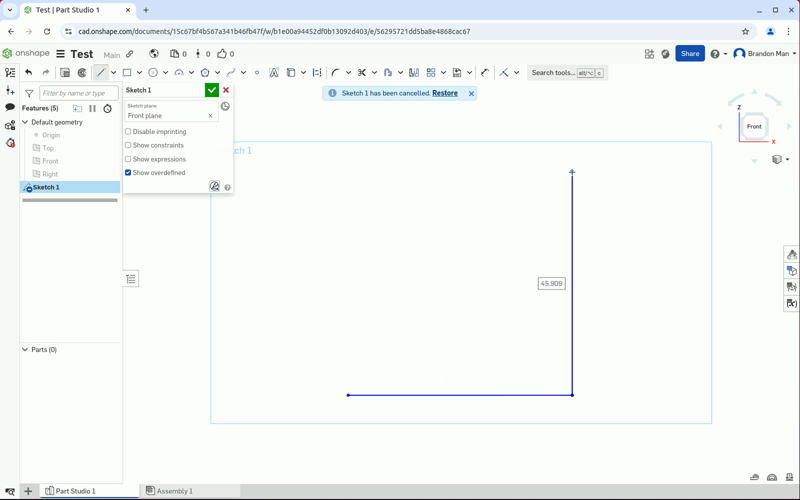
mouse_move(348, 171)
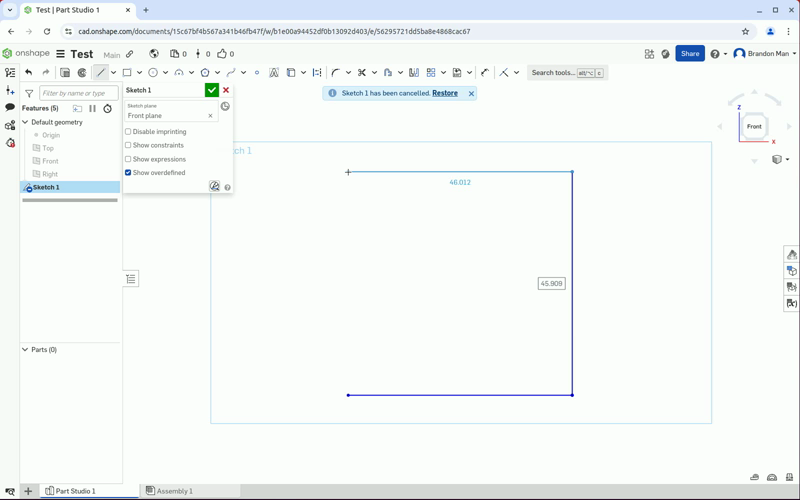
click(348, 171)
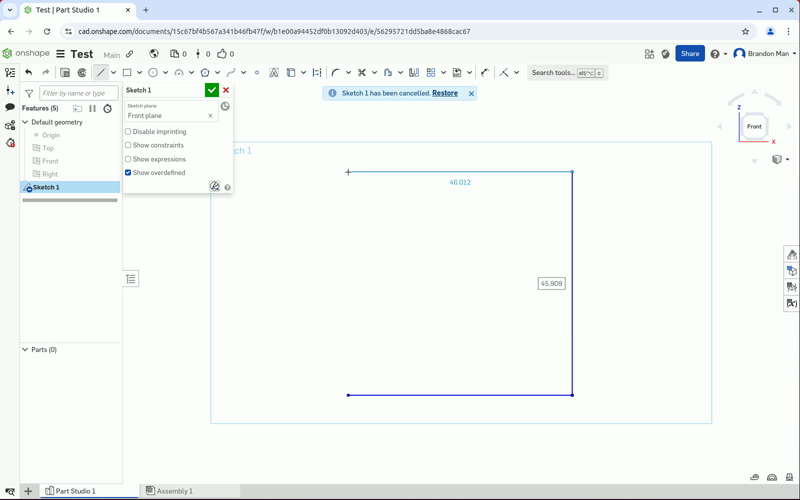
key_up(shift)
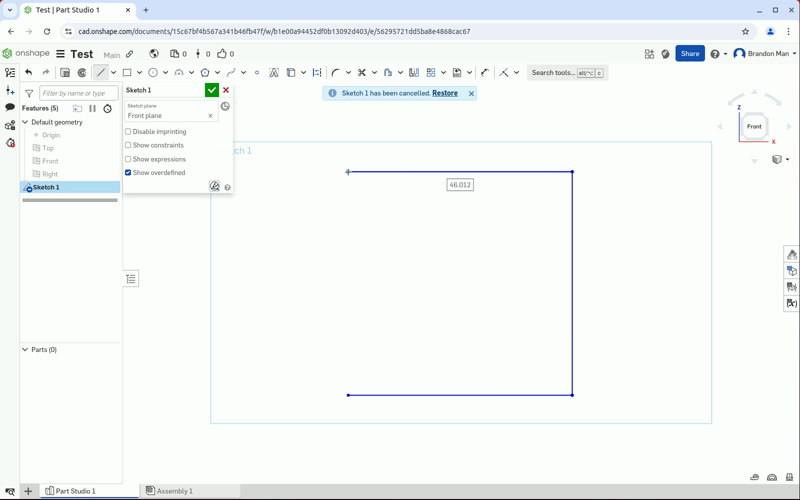
key_down(shift)
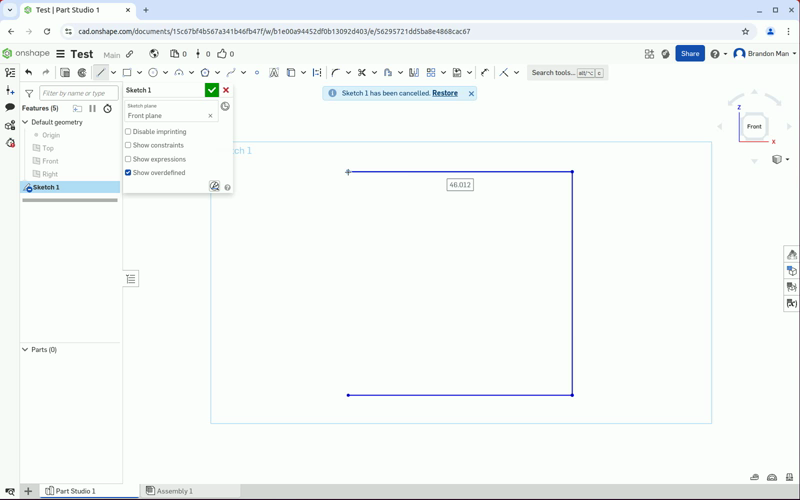
mouse_move(348, 395)
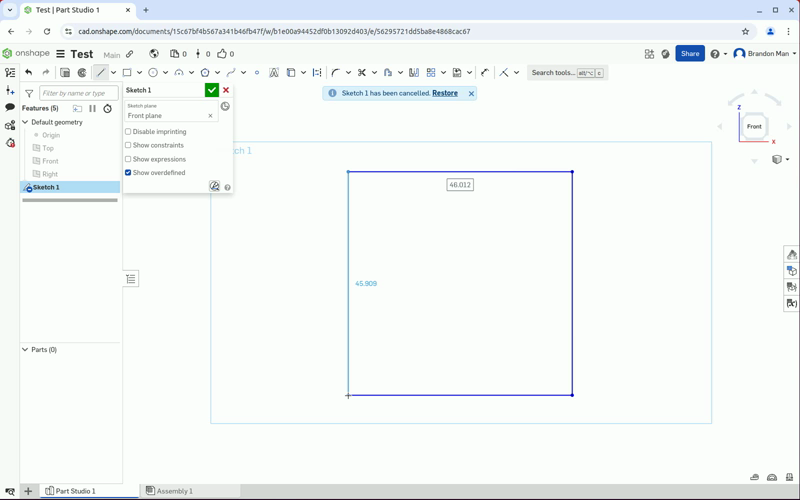
key_up(shift)
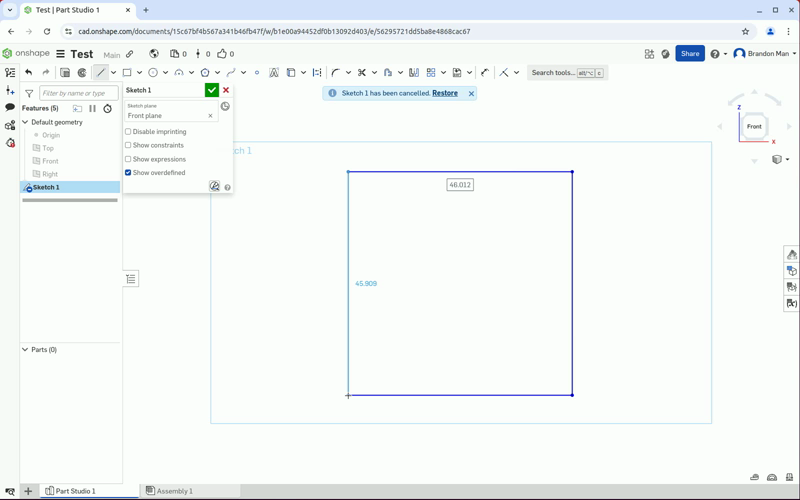
click(348, 395)
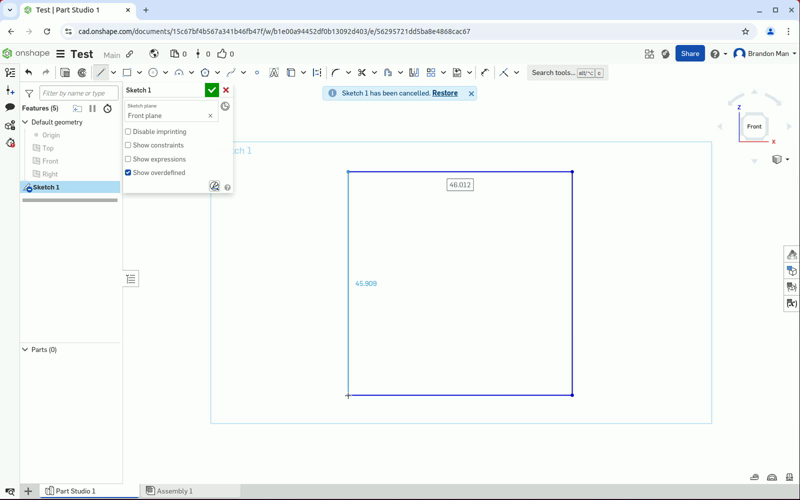
key(esc)
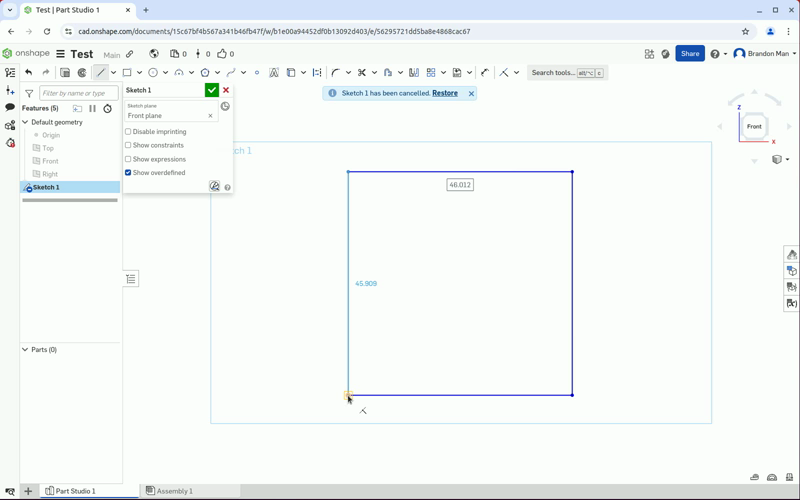
mouse_move(460, 323)
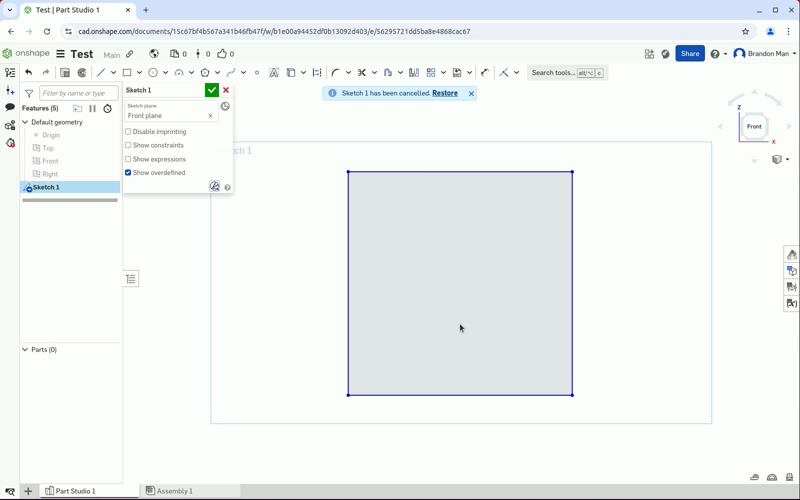
click(460, 323)
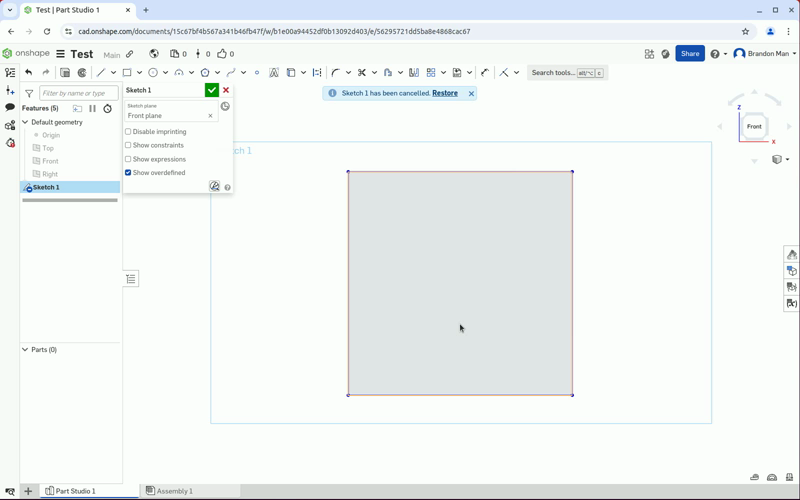
mouse_move(73, 352)
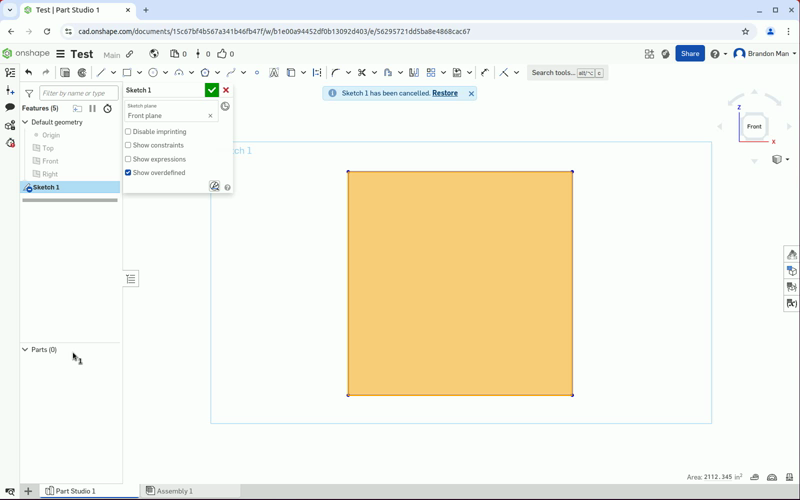
key(shift+y)
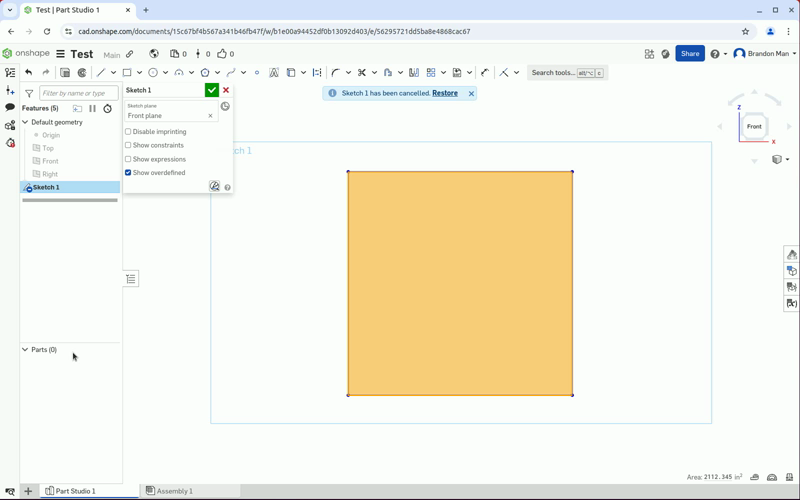
key(shift+e)
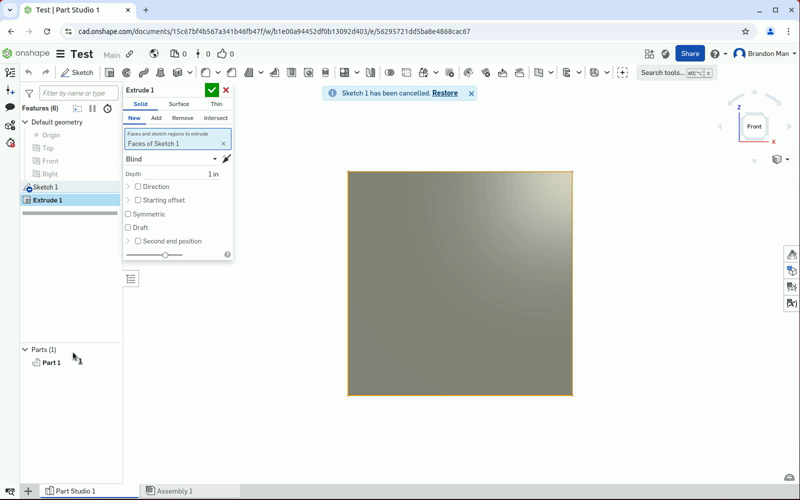
mouse_move(143, 106)
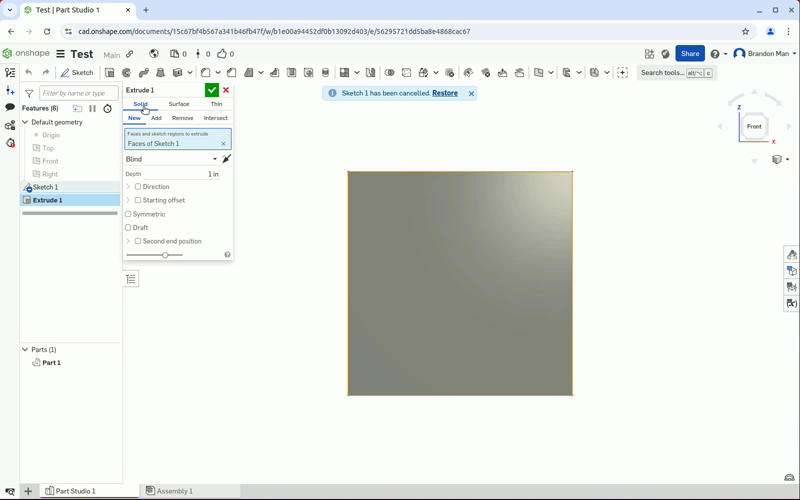
click(143, 106)
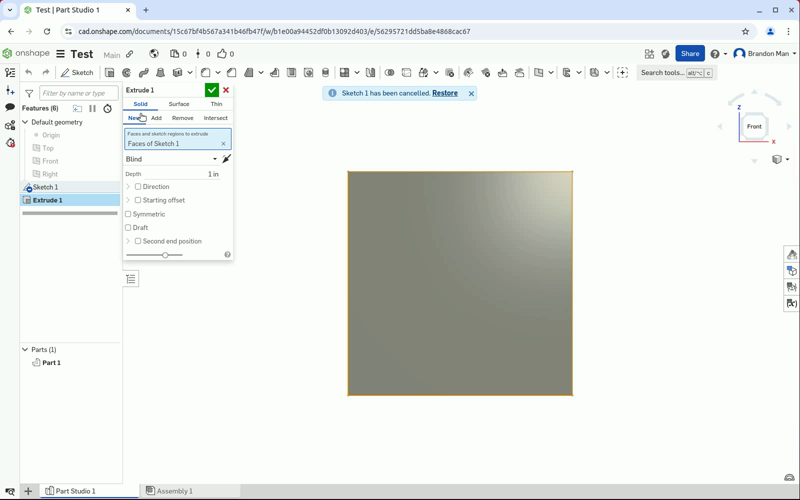
mouse_move(137, 120)
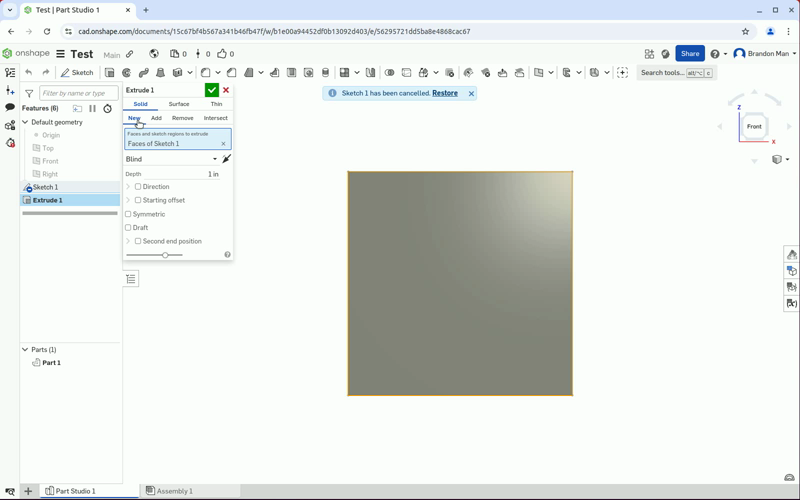
click(137, 120)
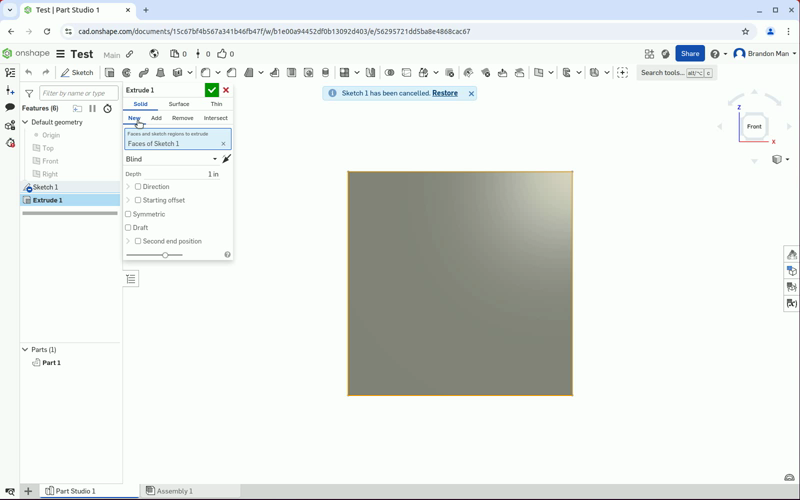
key(tab, 4)
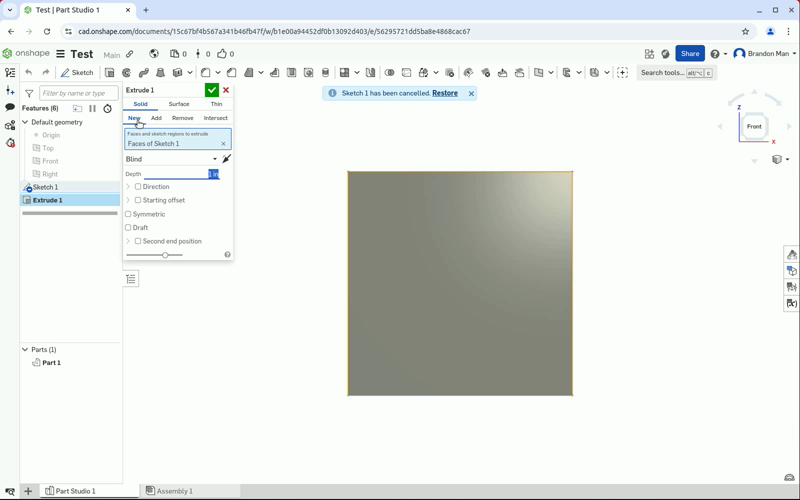
text(7.703)
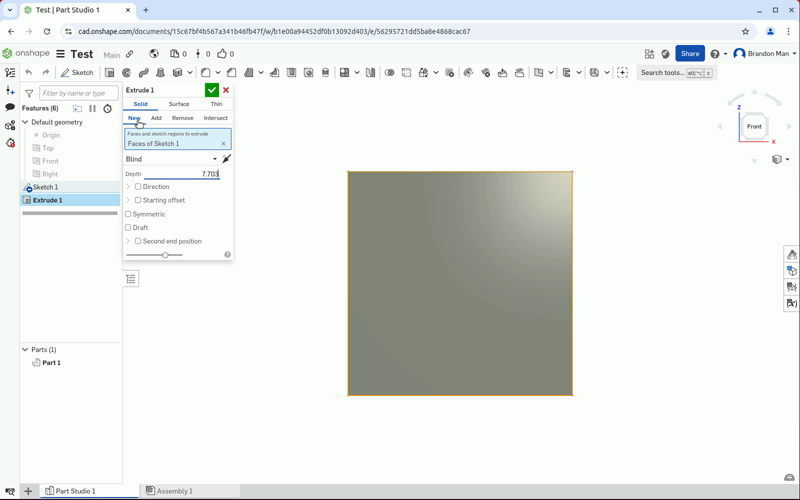
key(enter)
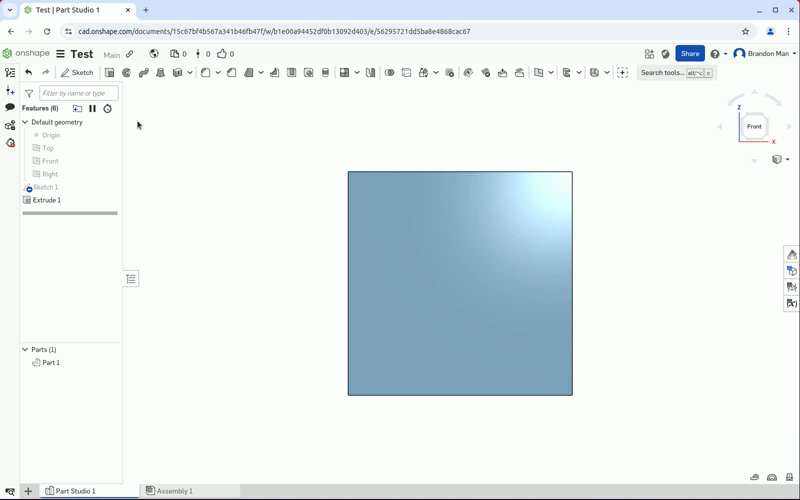
key(shift+h)
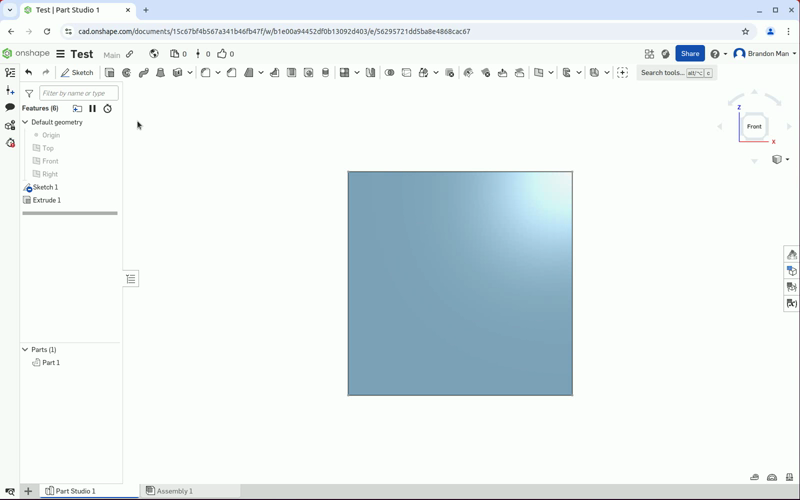
key(shift+h)
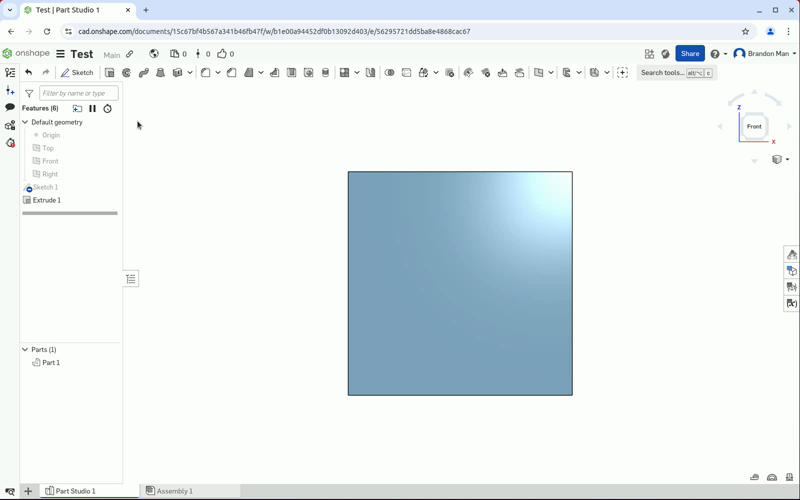
mouse_move(73, 189)
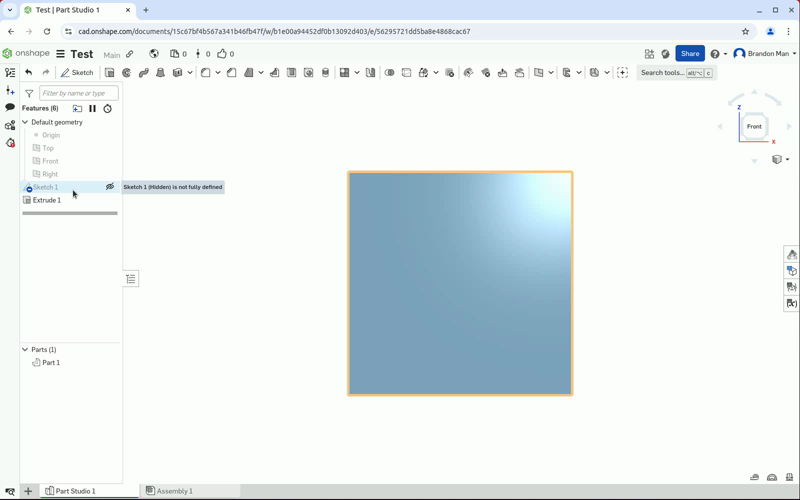
click(73, 189)
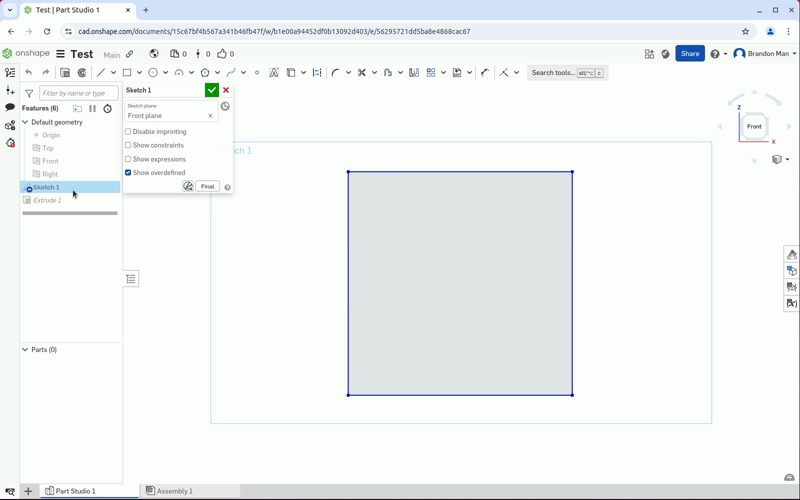
mouse_move(229, 92)
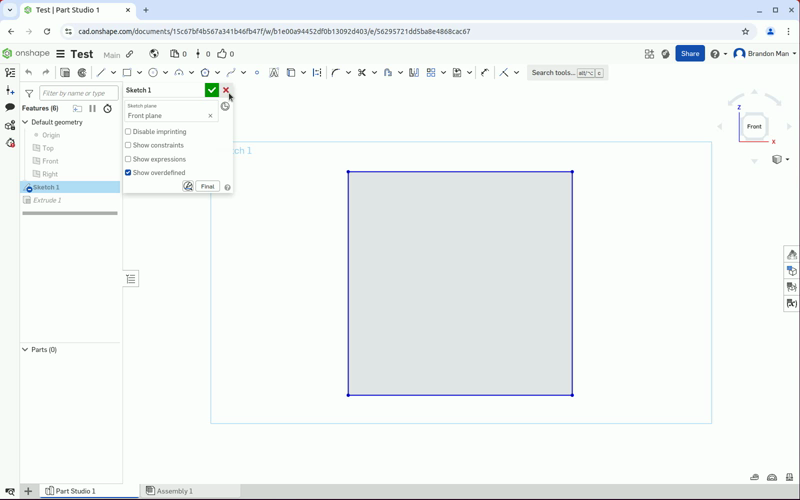
click(229, 92)
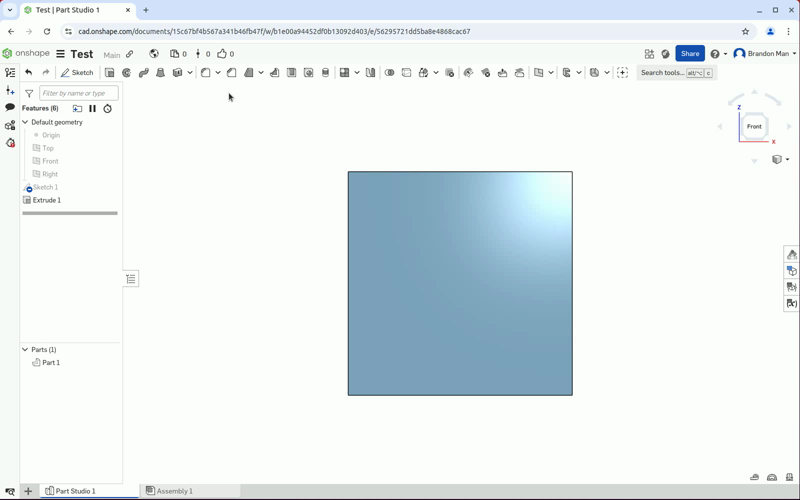
mouse_move(541, 75)
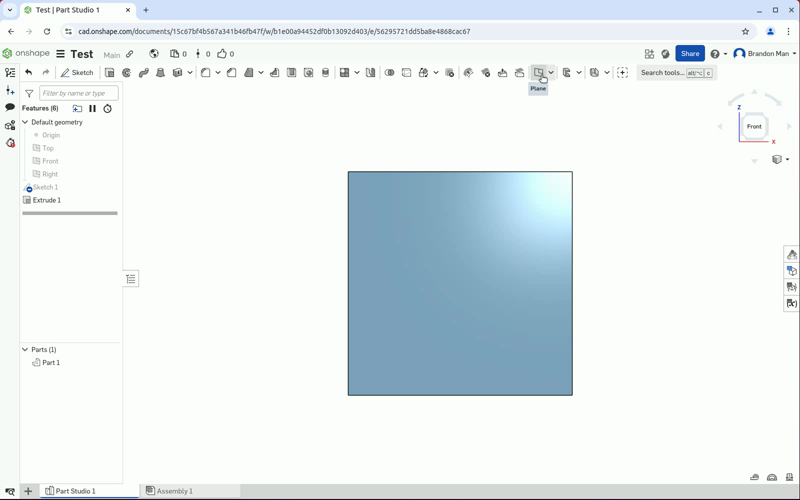
click(541, 75)
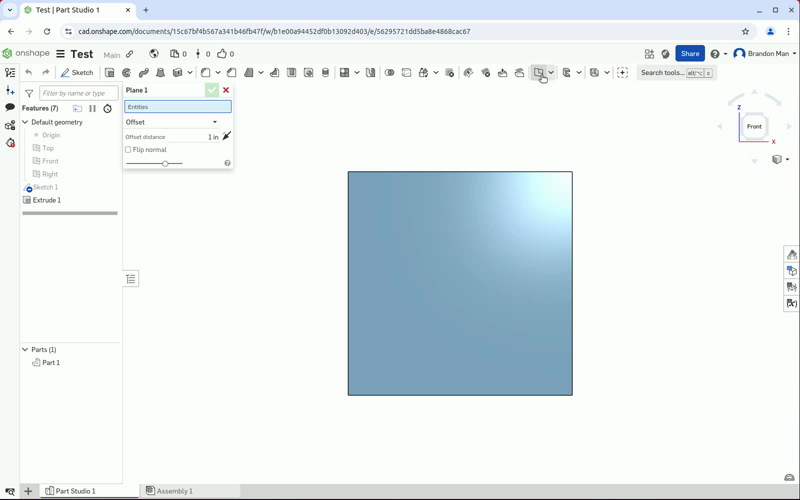
mouse_move(73, 163)
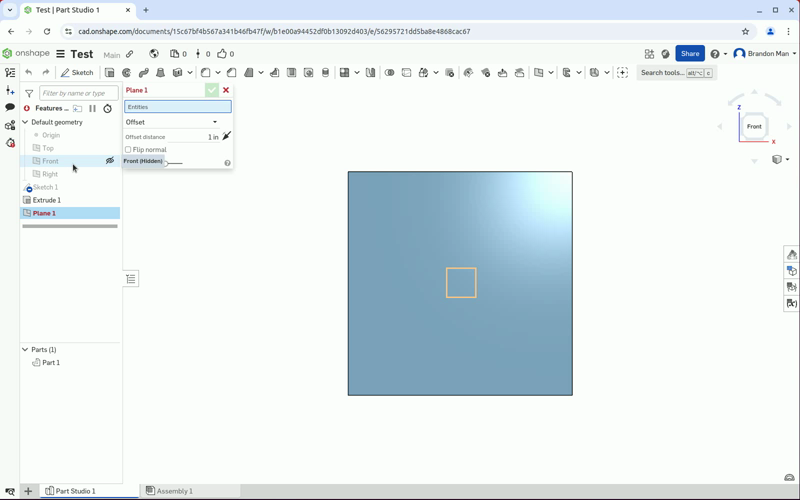
click(73, 163)
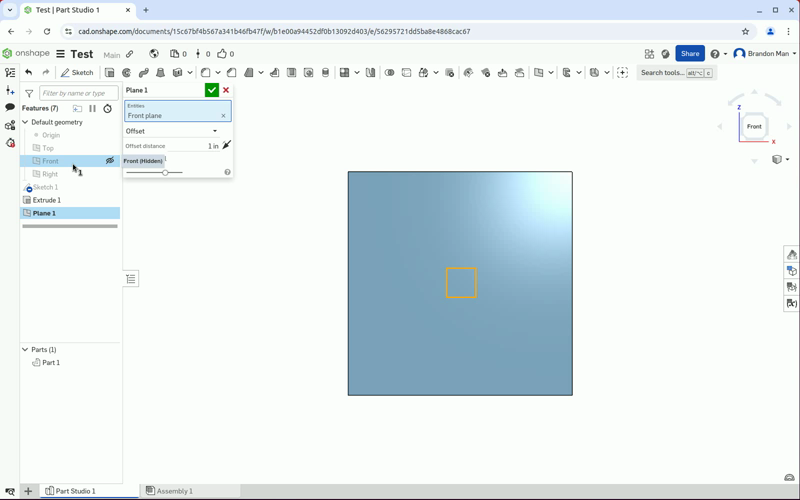
key(tab, 2)
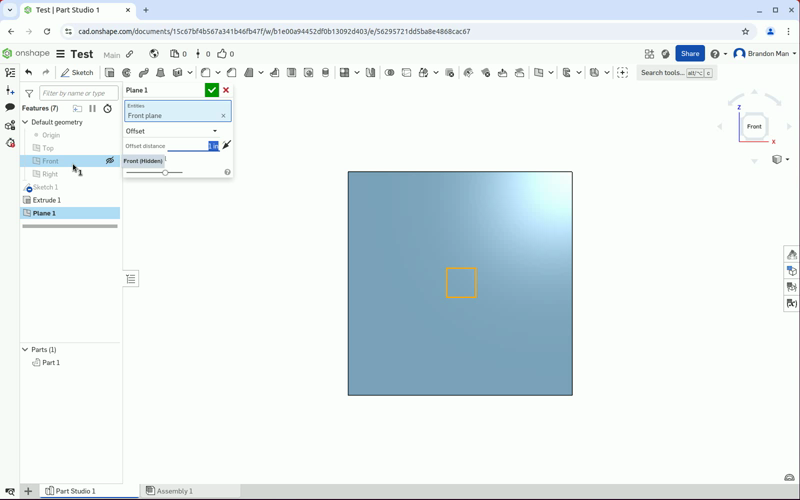
text(7.703)
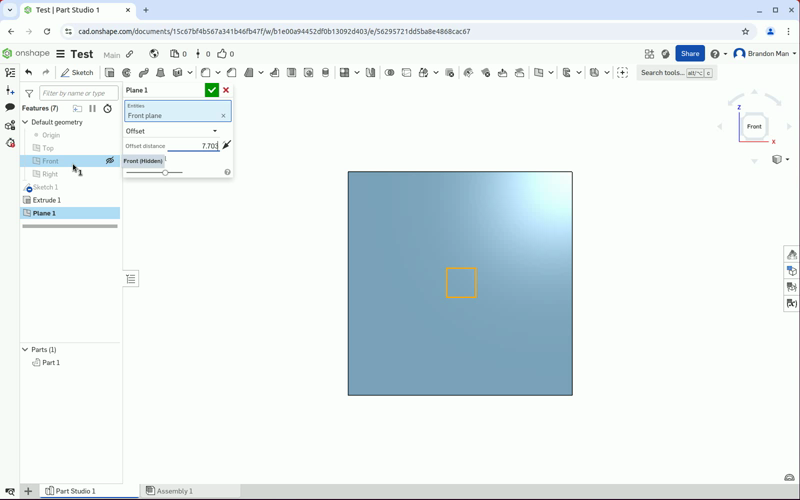
key(enter, 2)
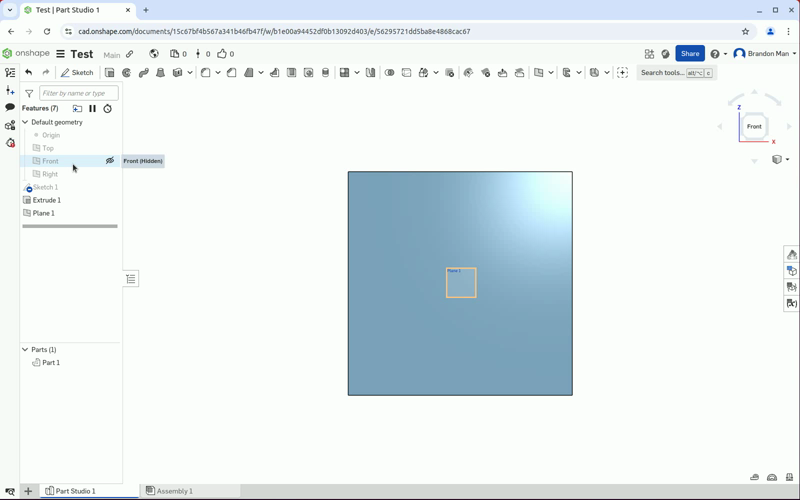
key(shift+s)
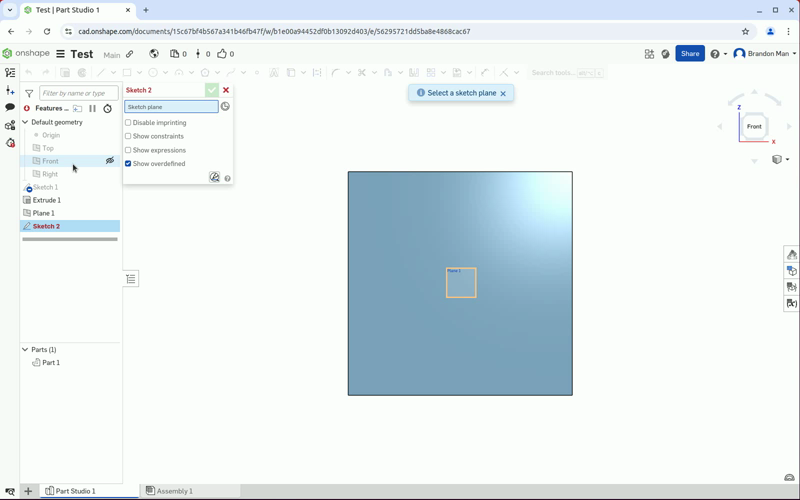
mouse_move(73, 215)
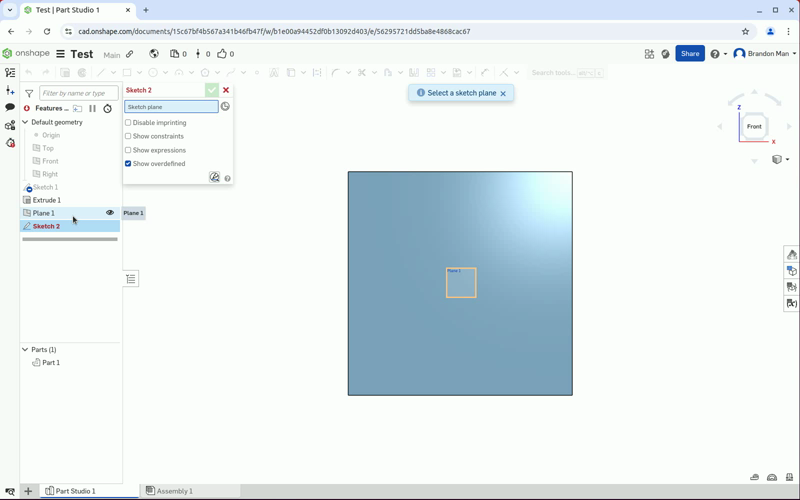
click(73, 215)
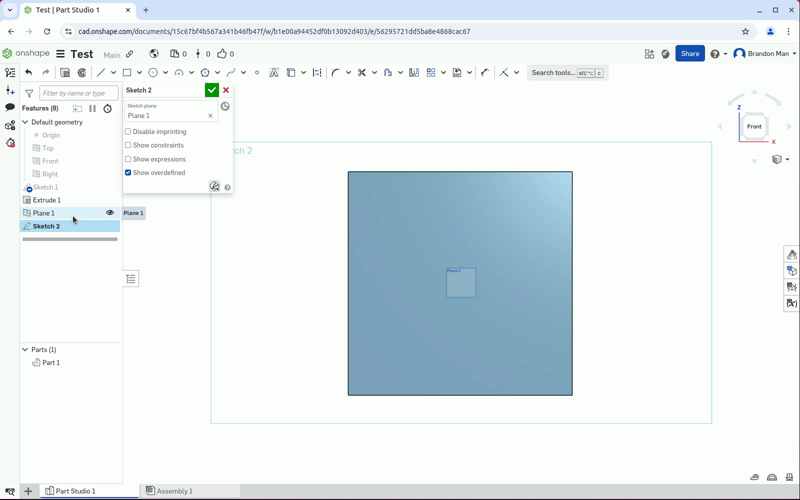
mouse_move(73, 352)
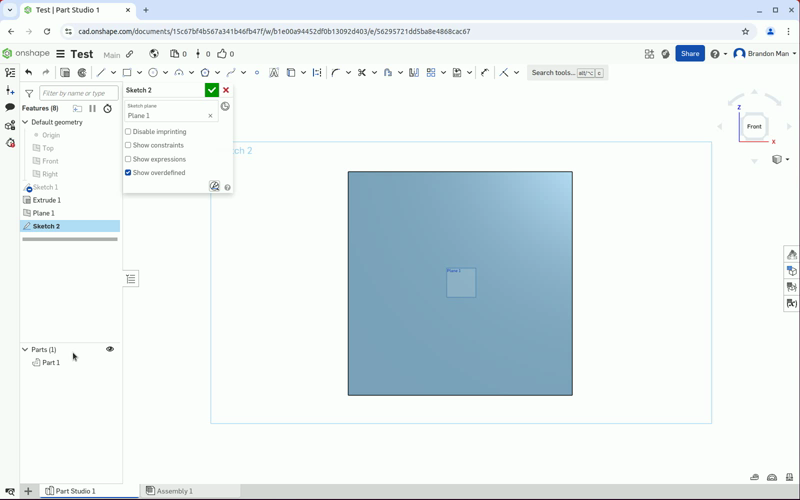
key(y)
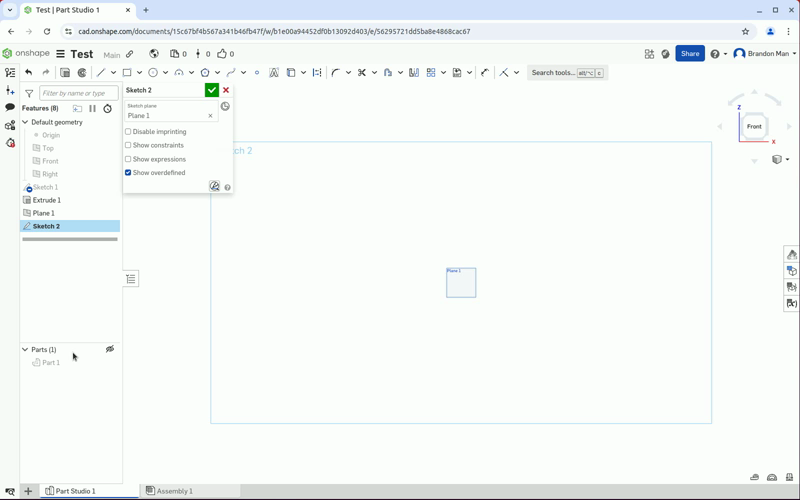
key(c)
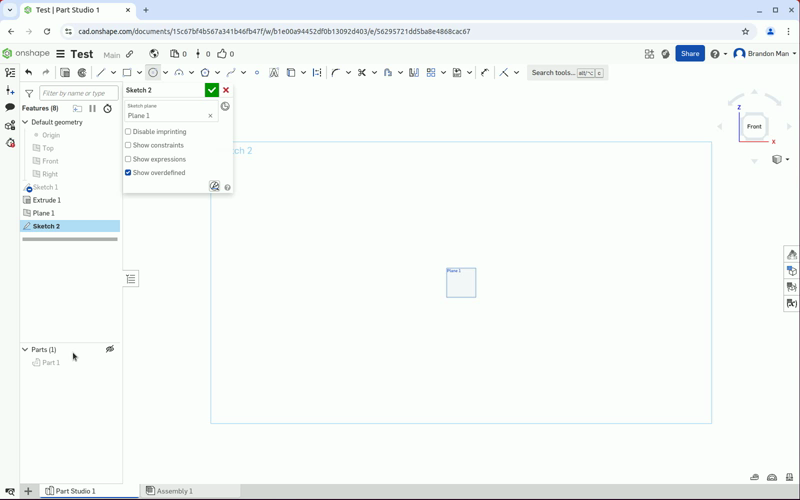
key_down(shift)
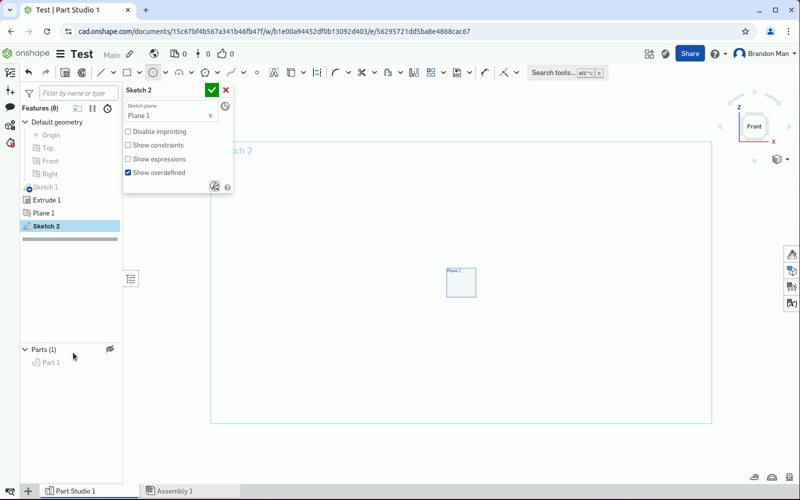
mouse_move(461, 282)
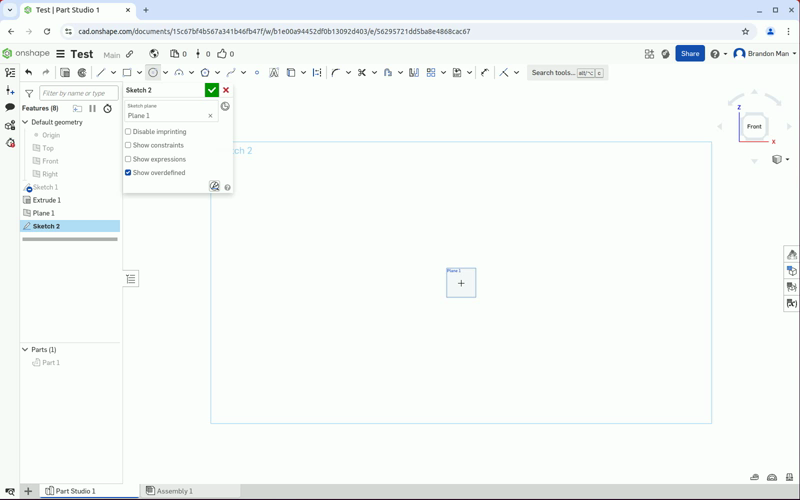
click(461, 282)
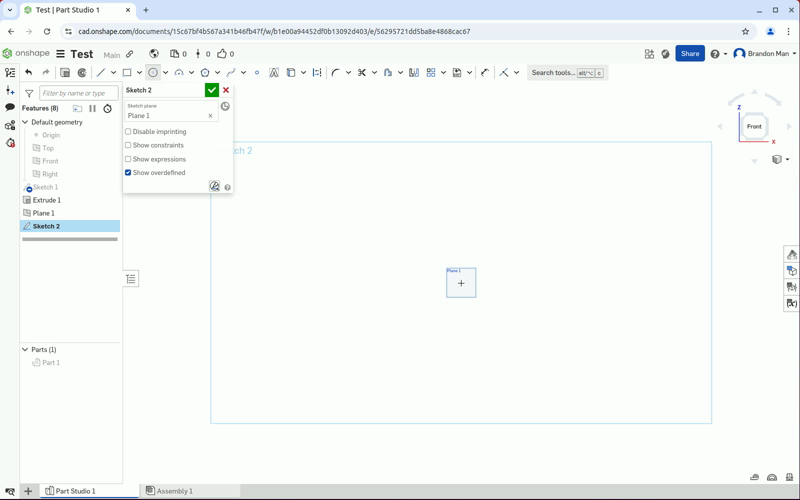
key_up(shift)
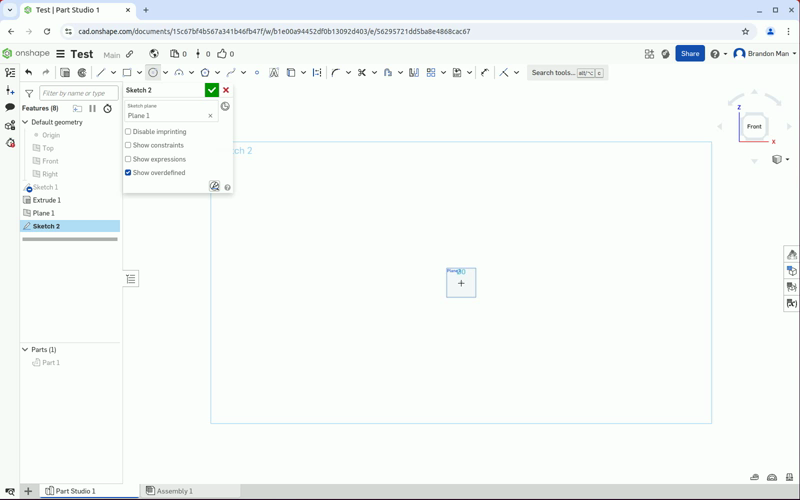
mouse_move(467, 282)
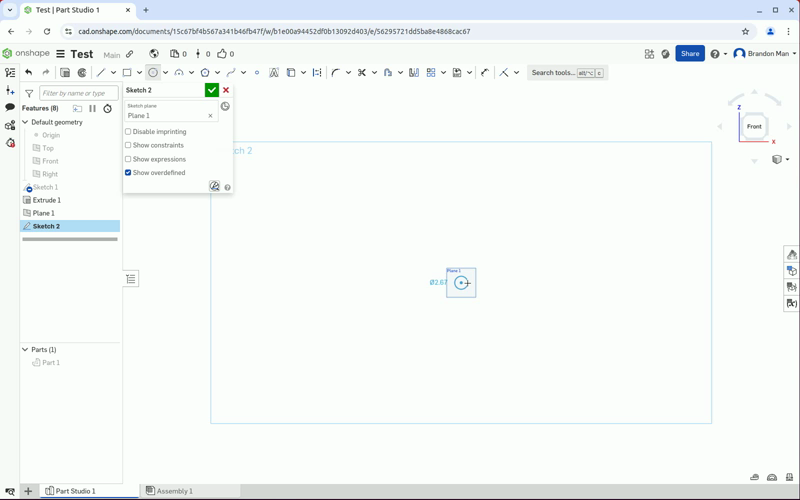
click(467, 282)
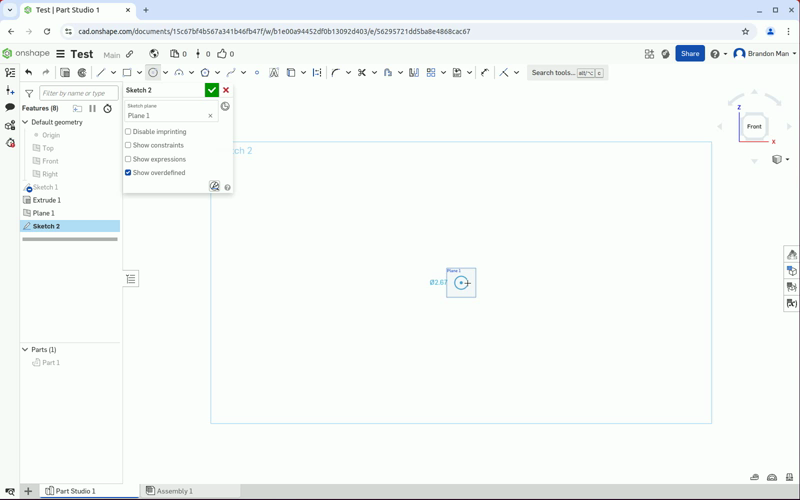
key(esc)
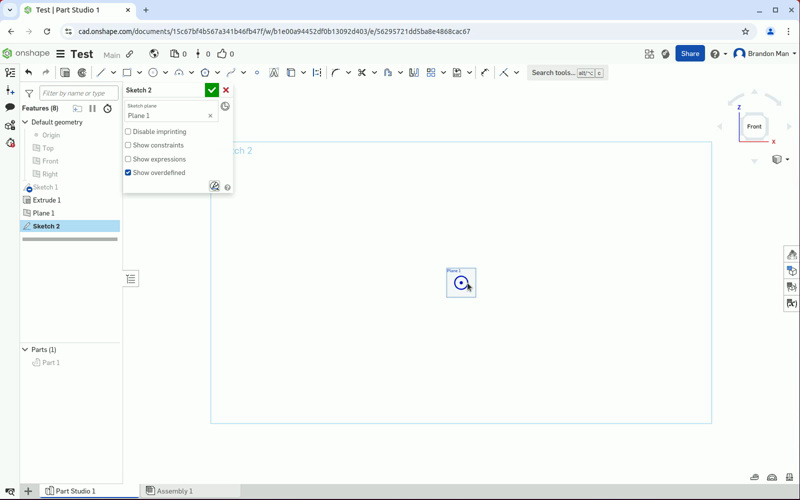
mouse_move(458, 279)
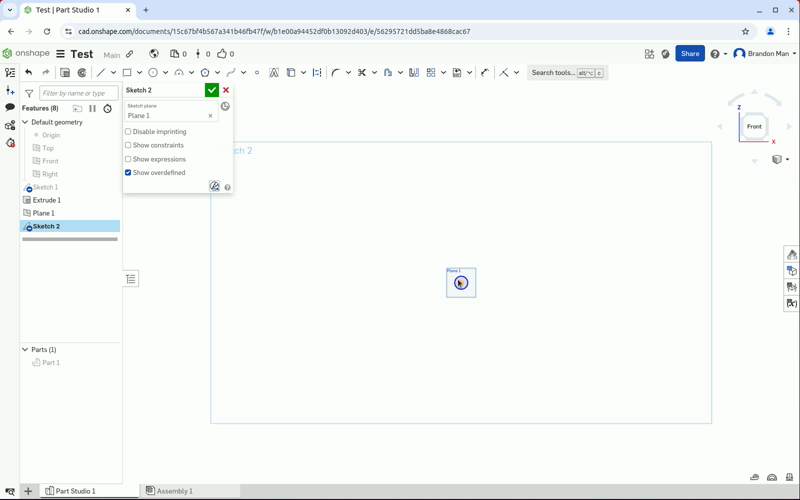
scroll(6)
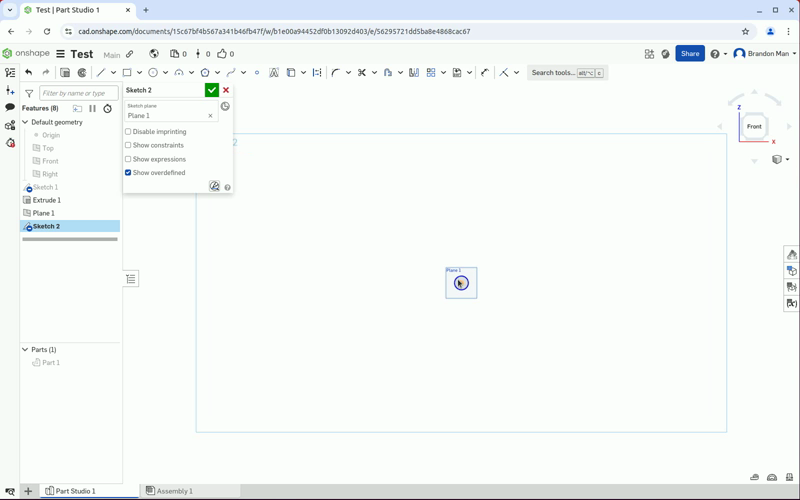
scroll(6)
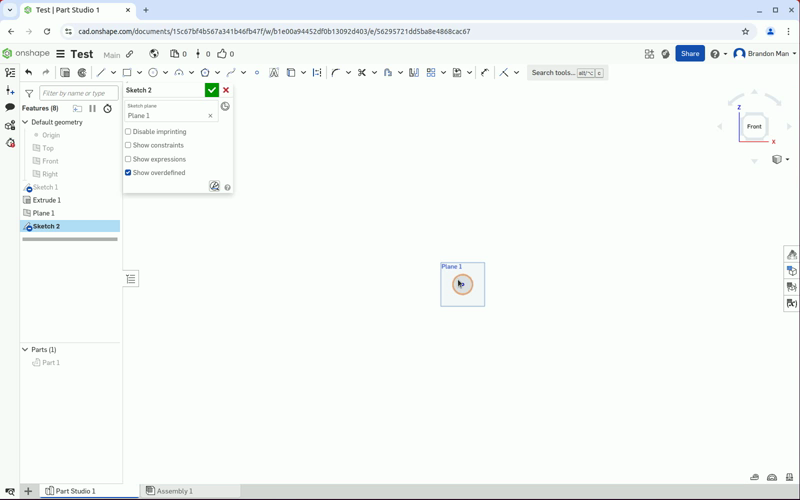
scroll(6)
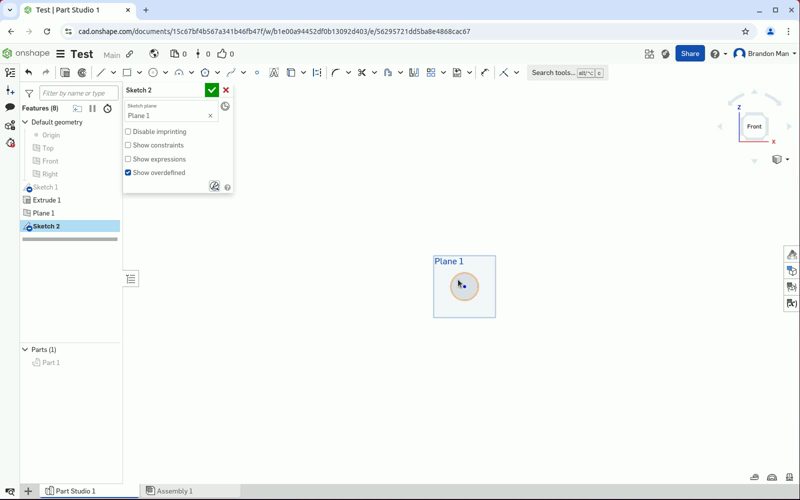
scroll(6)
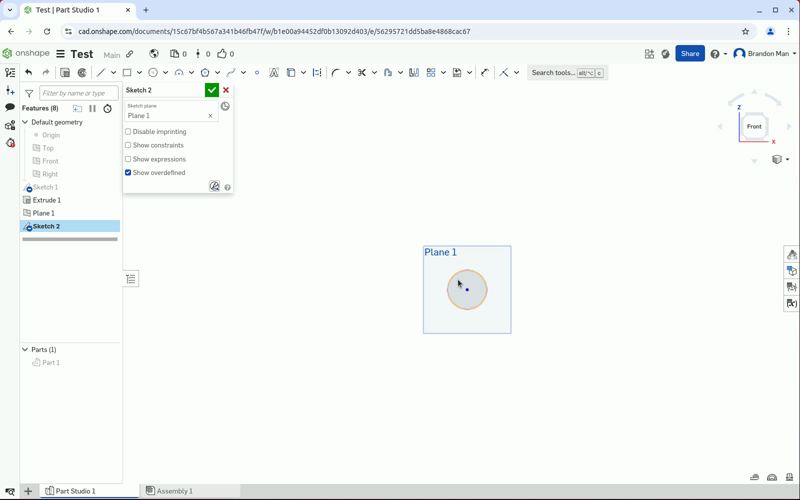
scroll(6)
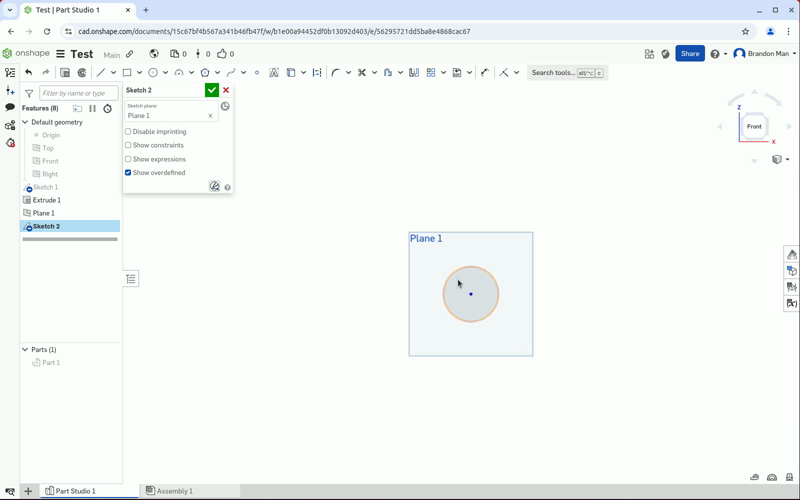
scroll(6)
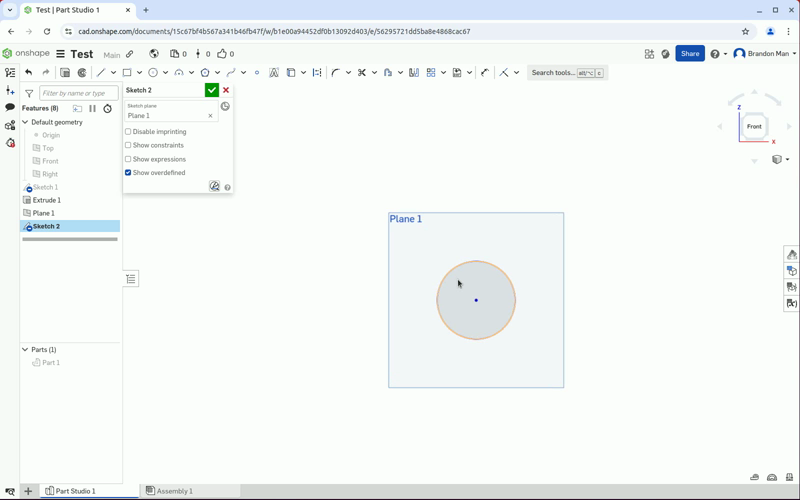
scroll(6)
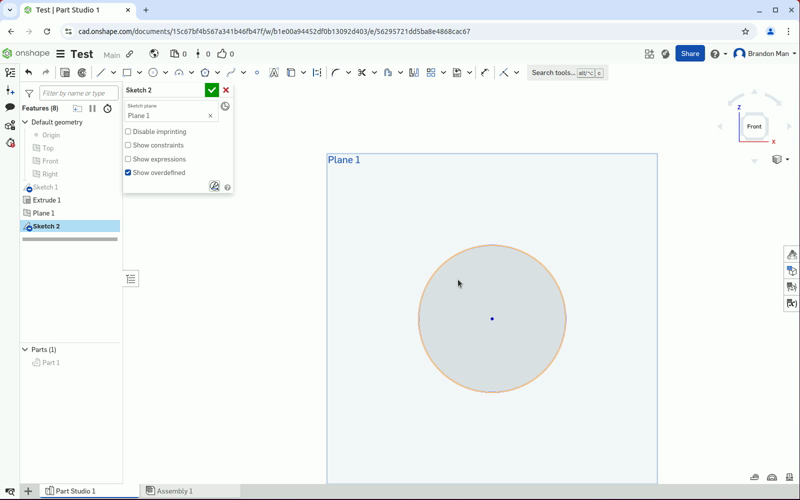
click(458, 279)
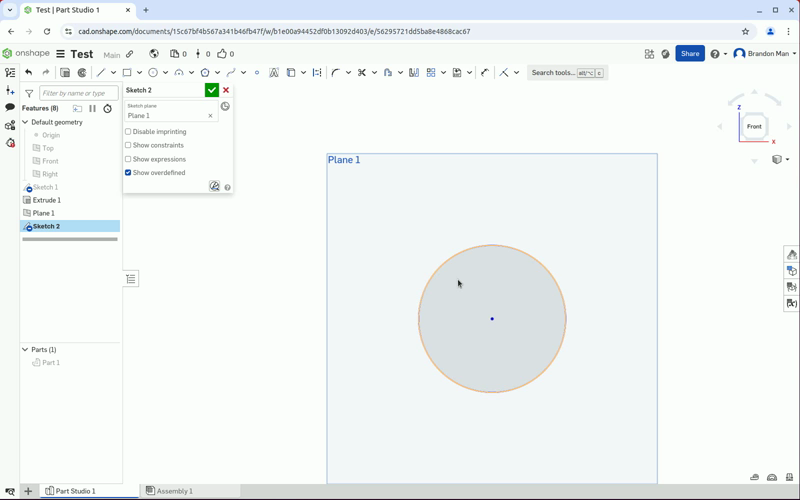
scroll(-6)
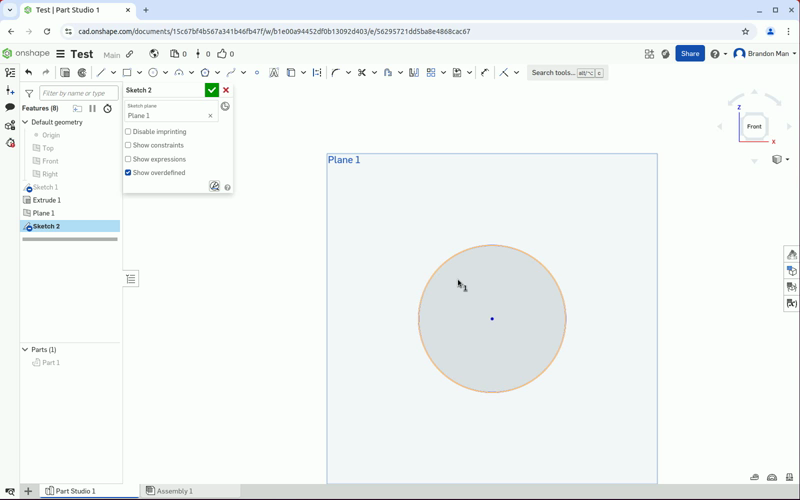
scroll(-6)
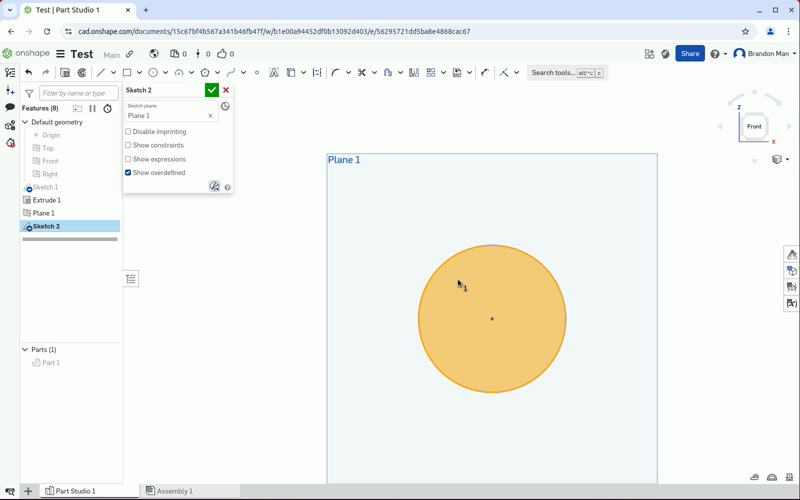
scroll(-6)
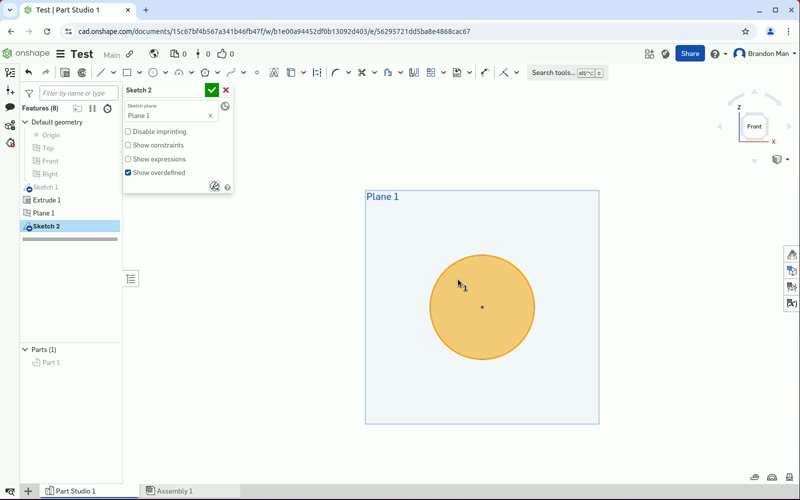
scroll(-6)
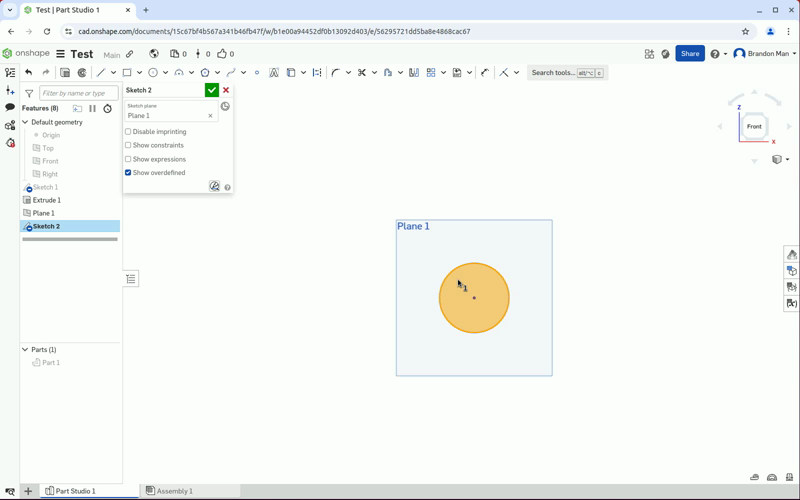
scroll(-6)
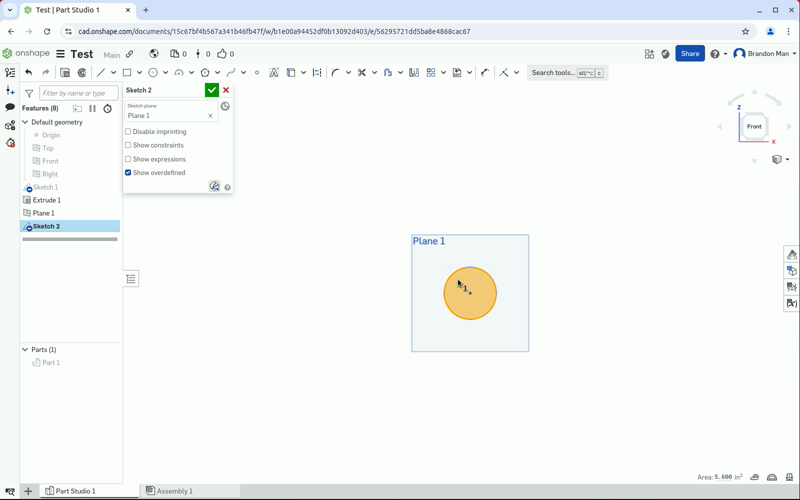
scroll(-6)
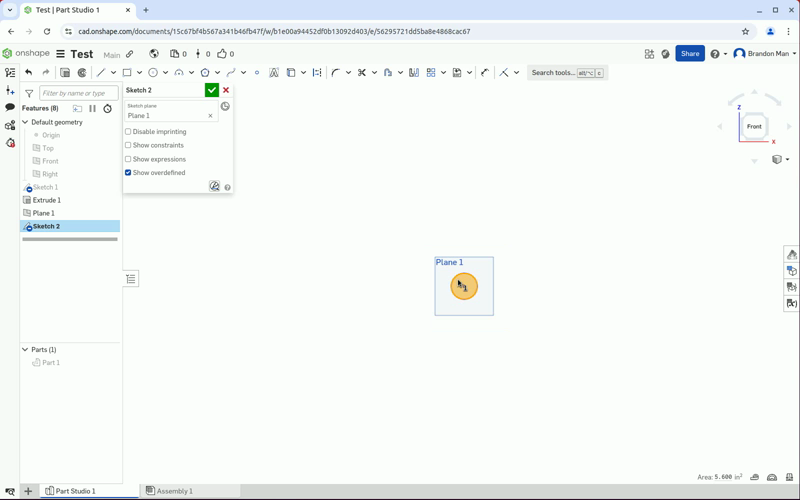
scroll(-6)
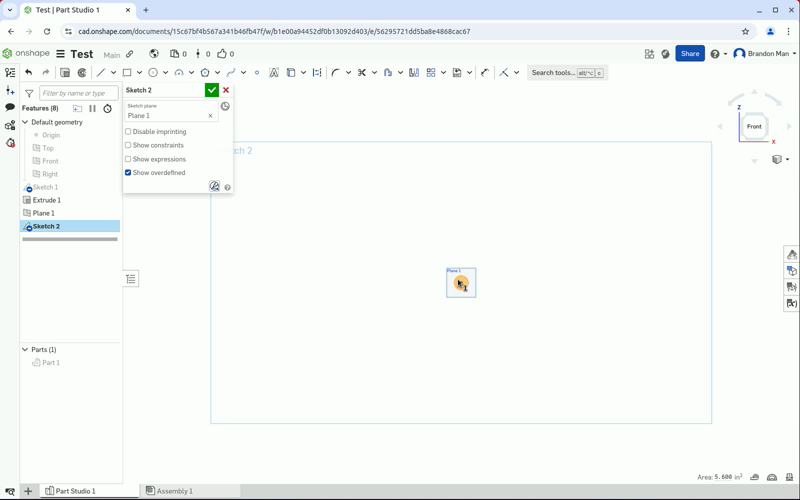
mouse_move(73, 352)
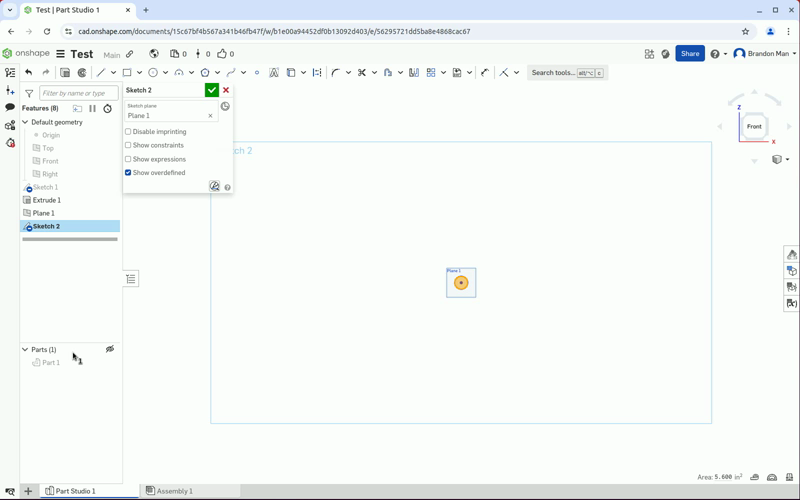
key(shift+y)
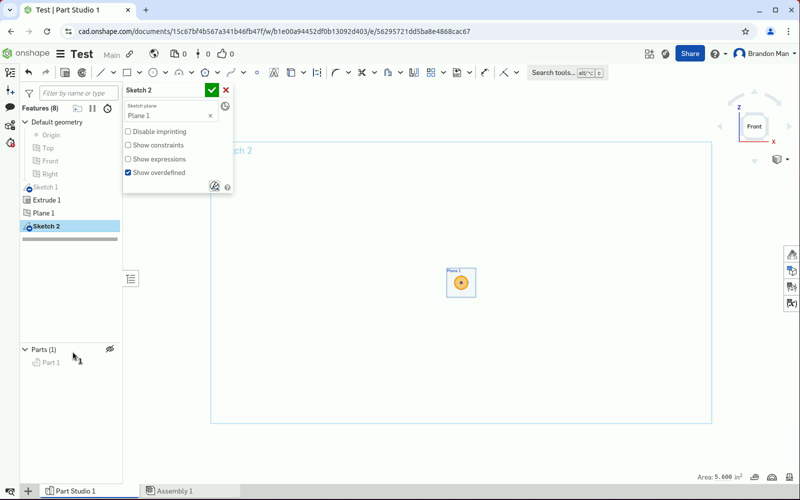
key(shift+e)
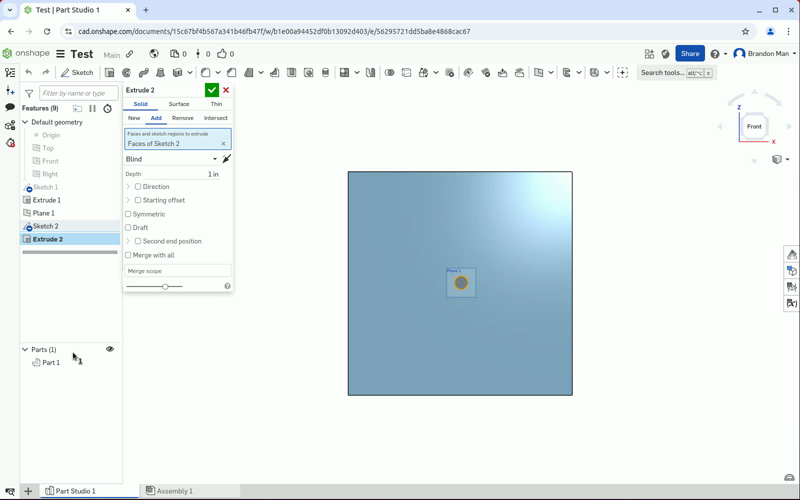
mouse_move(143, 106)
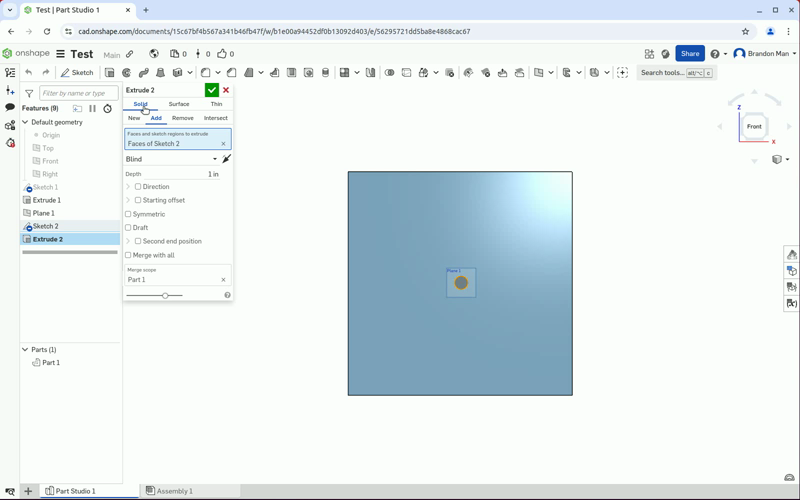
click(143, 106)
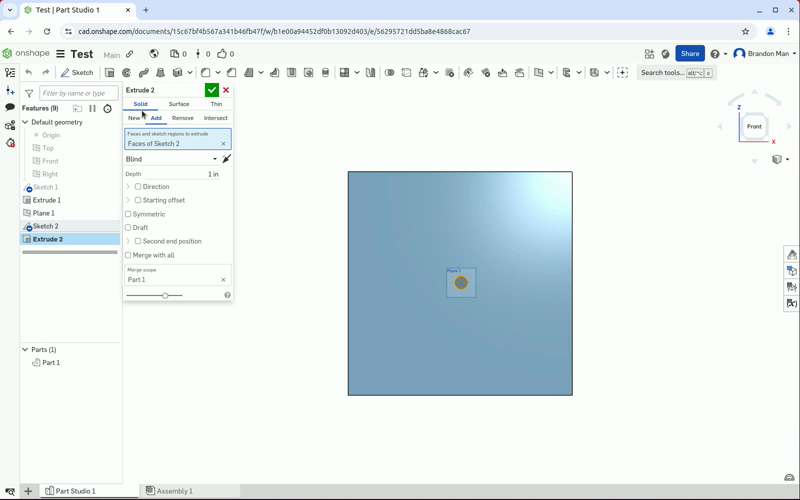
mouse_move(137, 120)
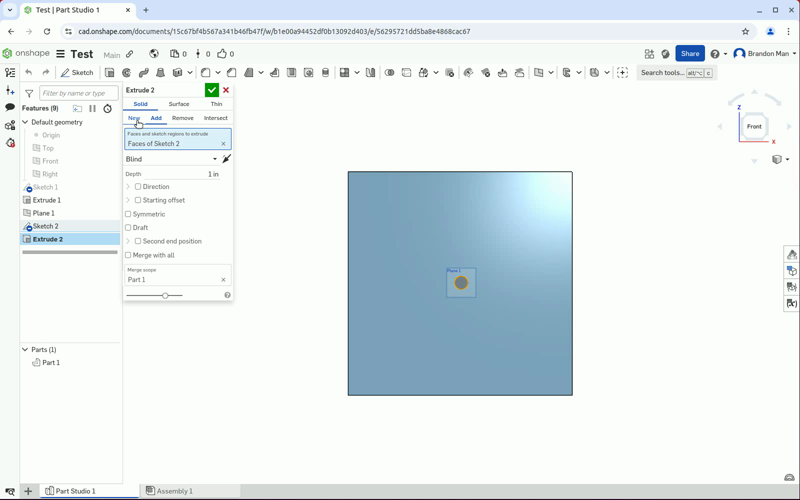
click(137, 120)
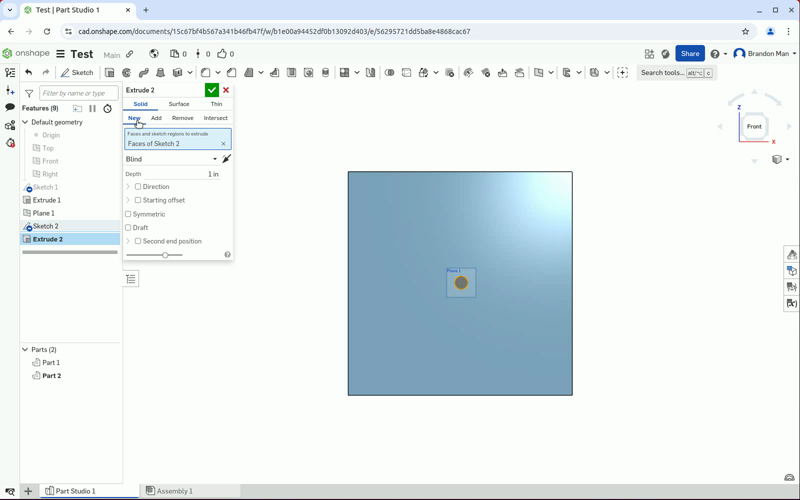
key(tab, 4)
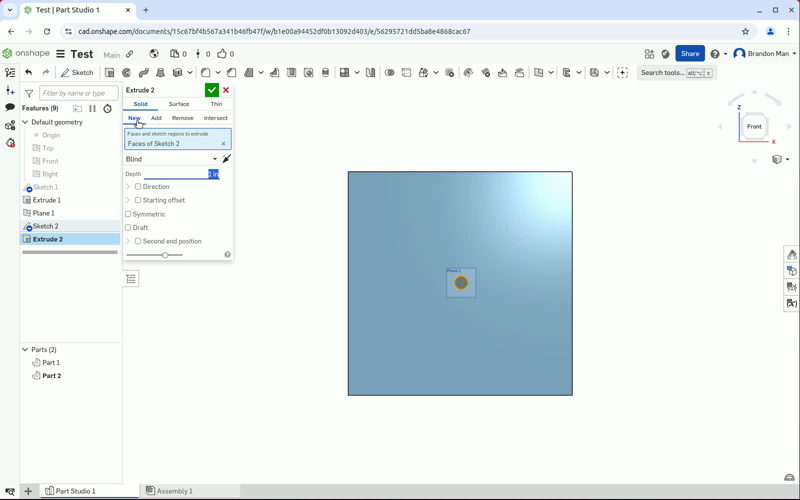
text(7.703)
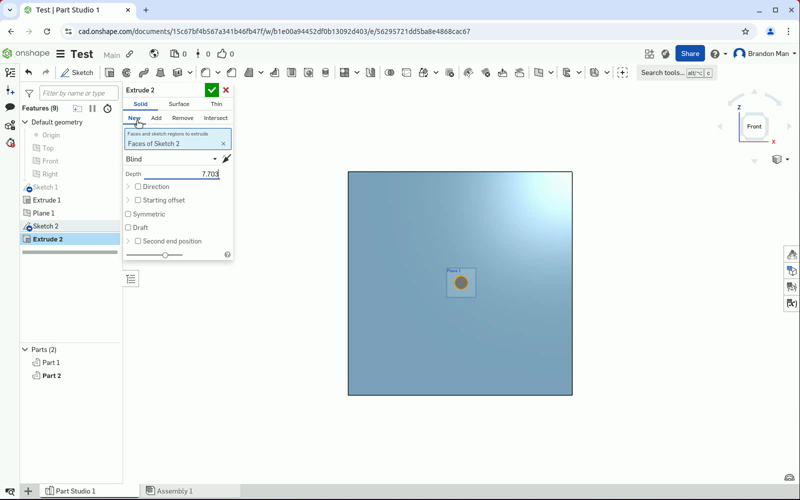
key(enter)
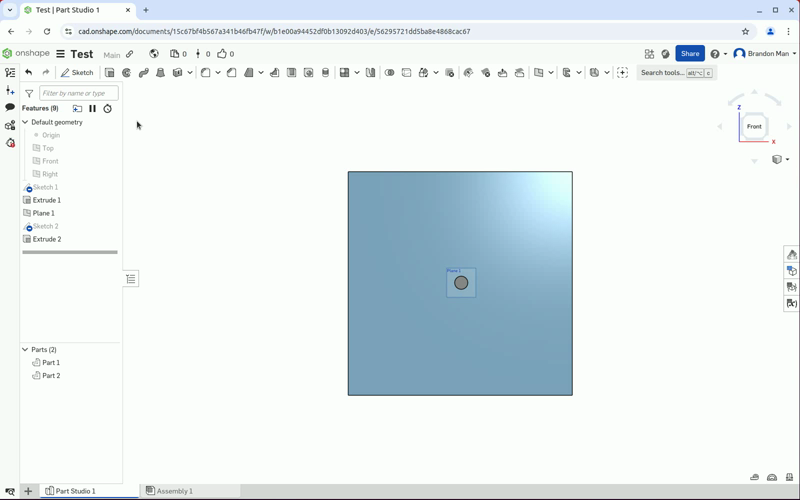
key(shift+h)
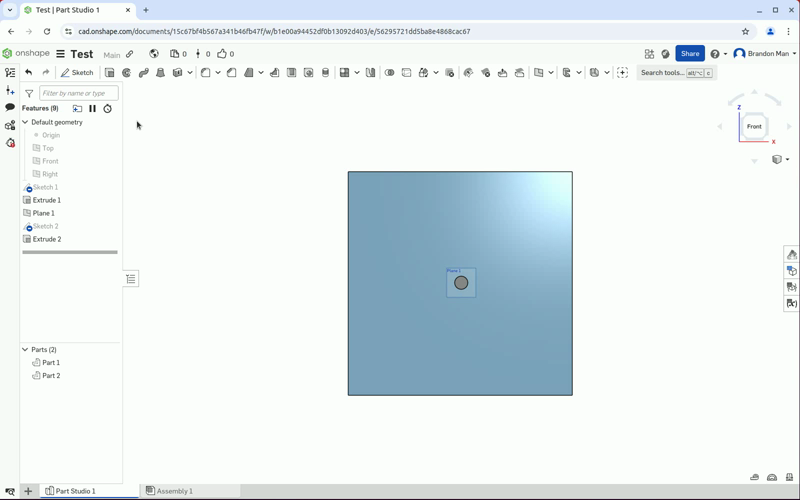
key(shift+h)
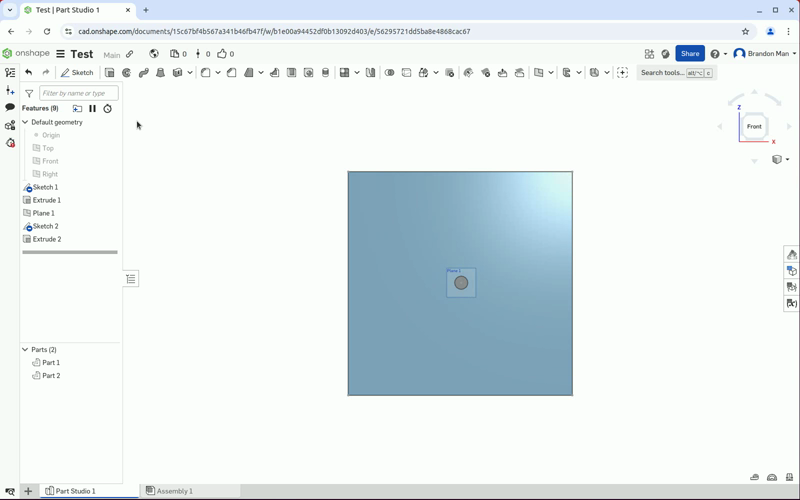
key(shift+7)
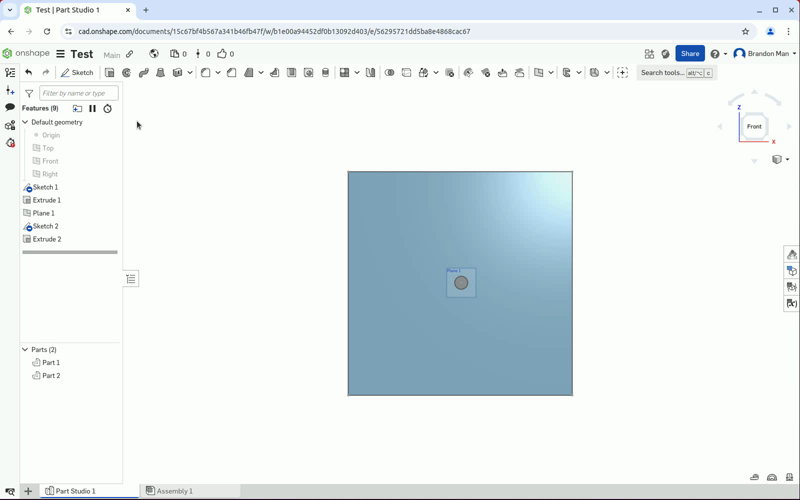
key(left, 2)
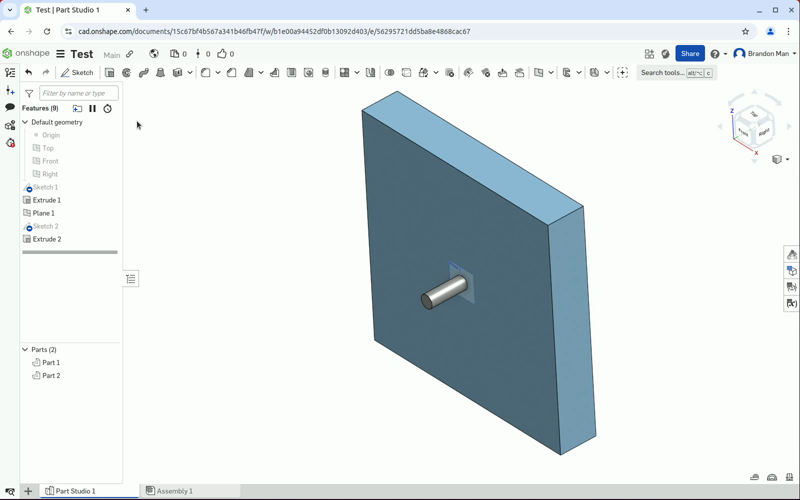
key(down, 2)
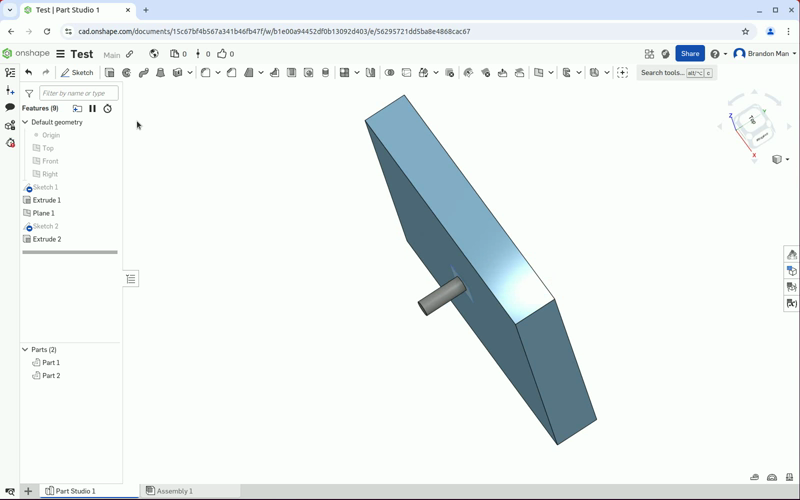
key(up, 2)
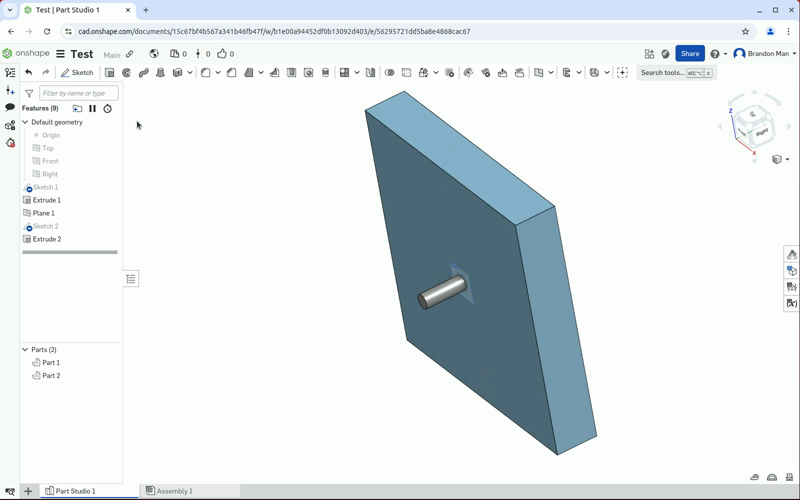
key(right, 2)
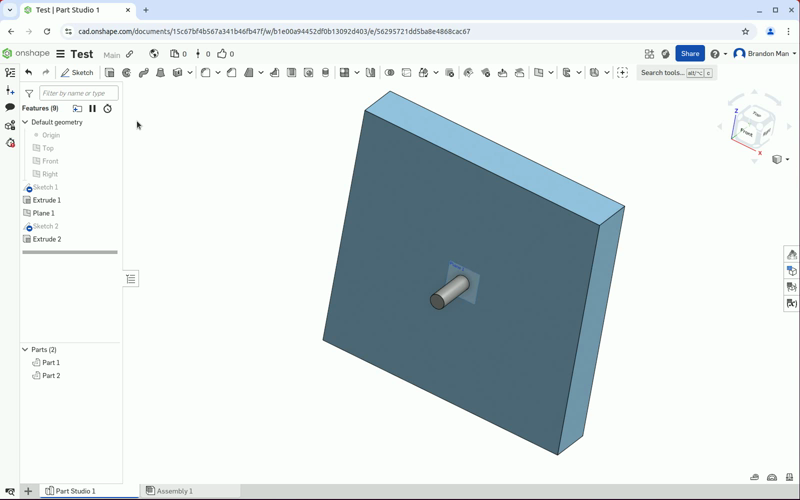
mouse_move(73, 189)
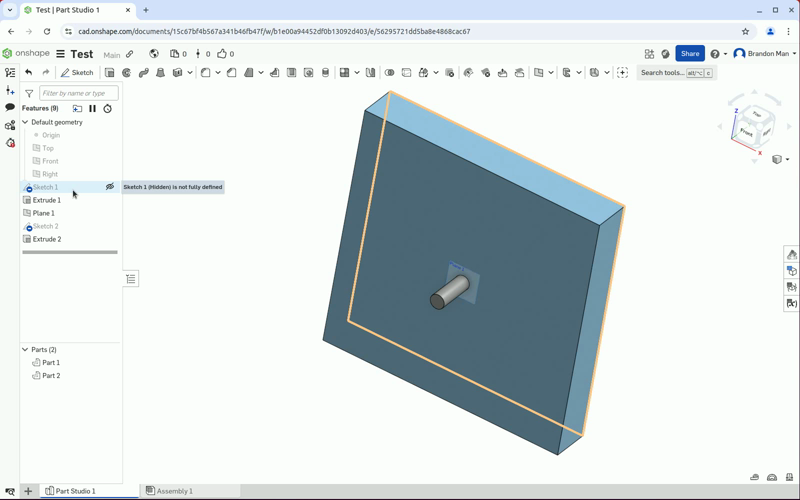
click(73, 189)